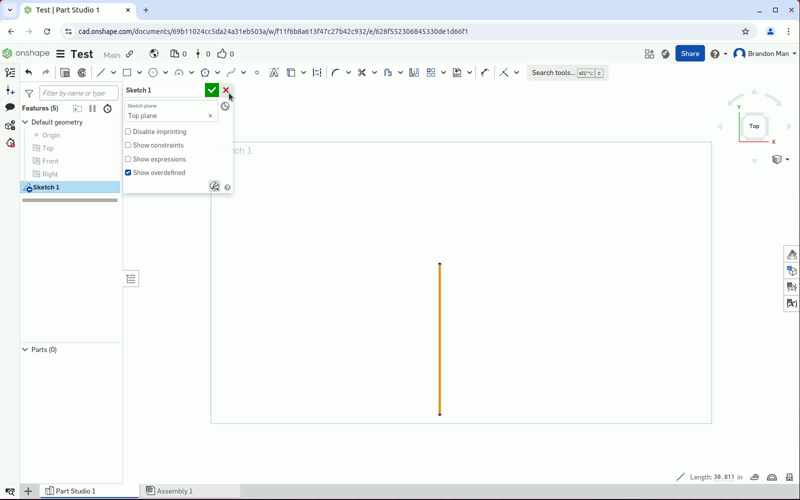
key(shift+h)
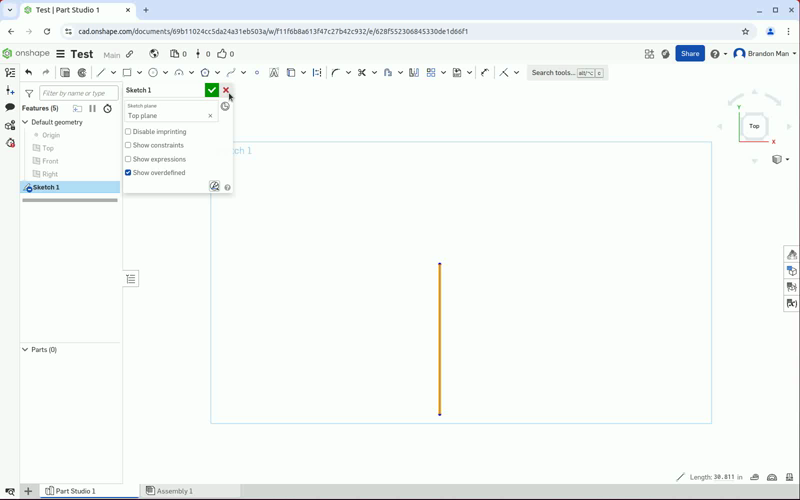
key(shift+s)
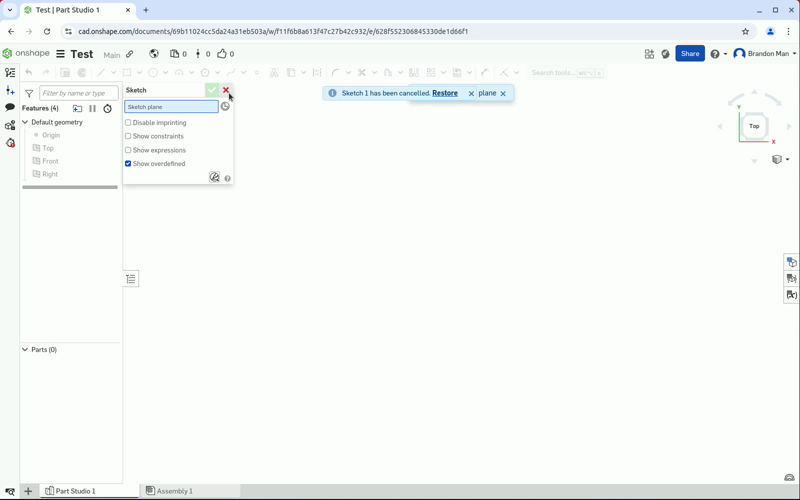
mouse_move(73, 150)
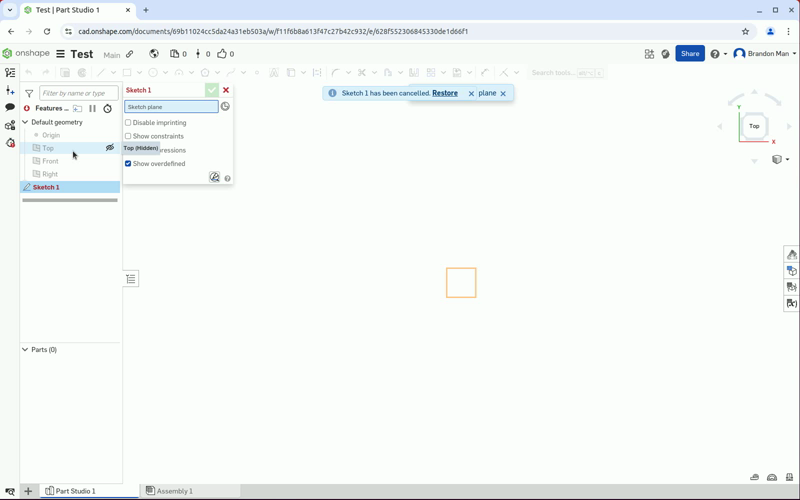
click(73, 150)
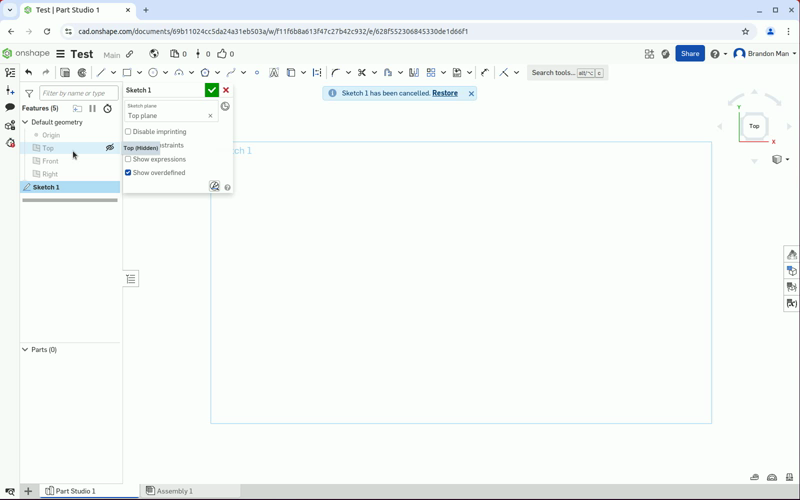
mouse_move(73, 352)
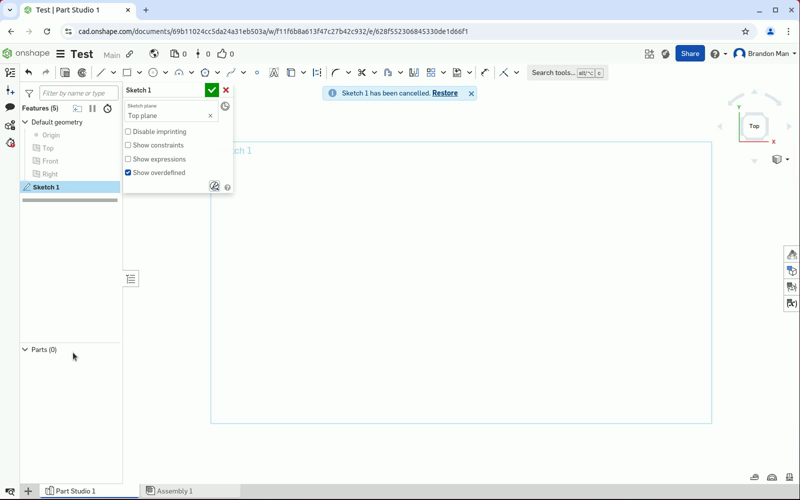
key(y)
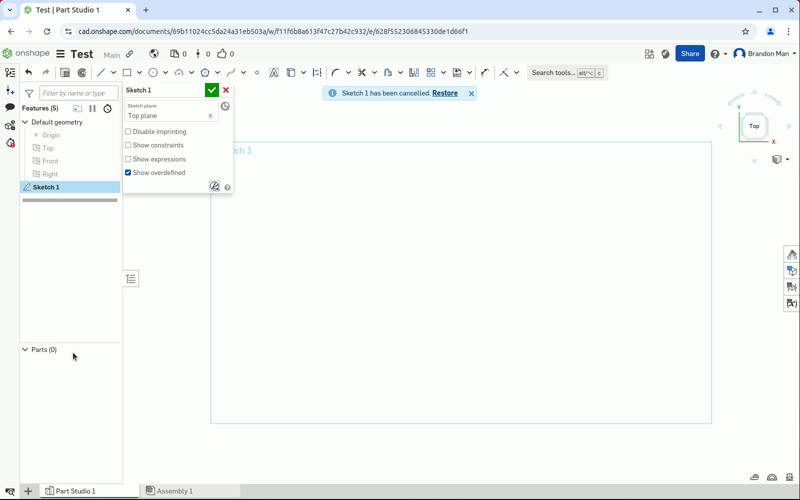
key(l)
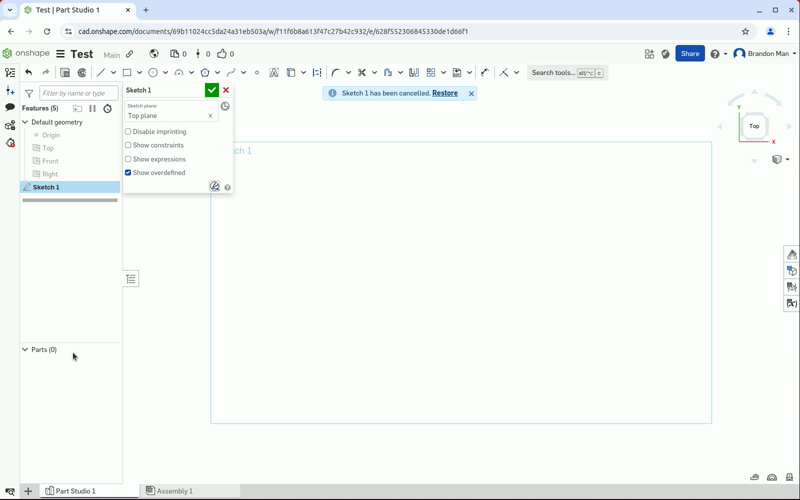
key_down(shift)
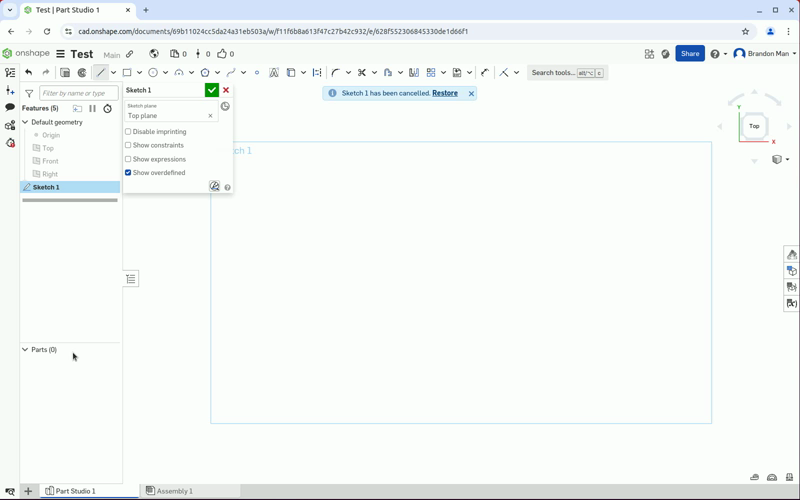
mouse_move(436, 267)
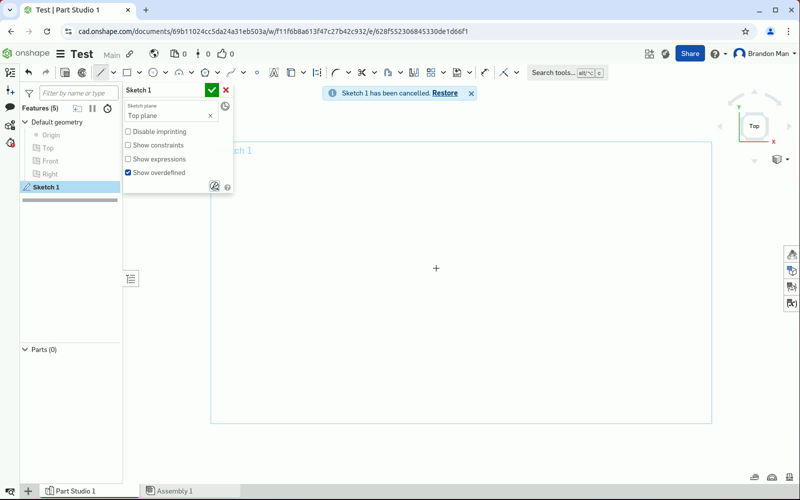
click(436, 267)
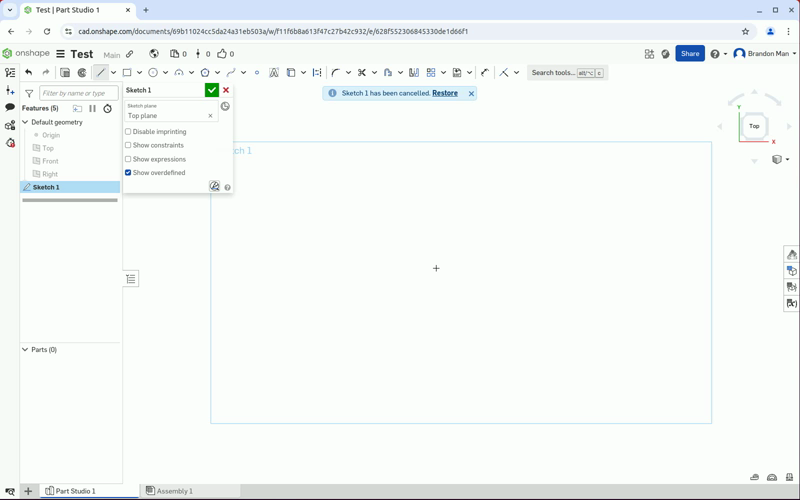
key_up(shift)
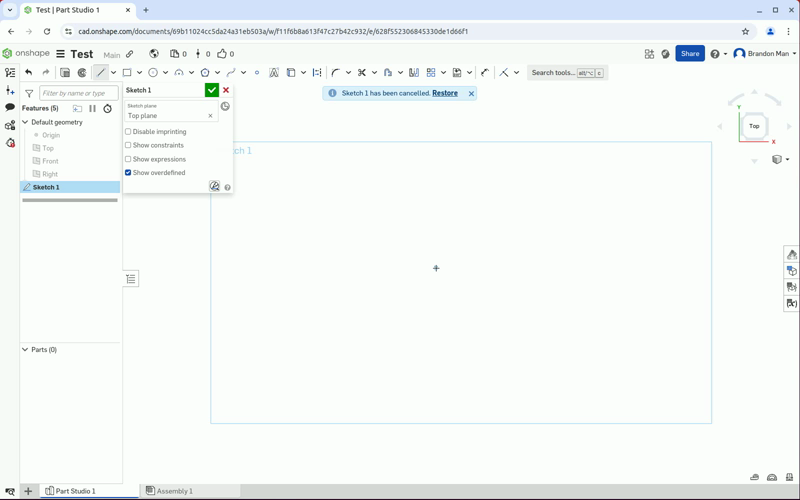
key_down(shift)
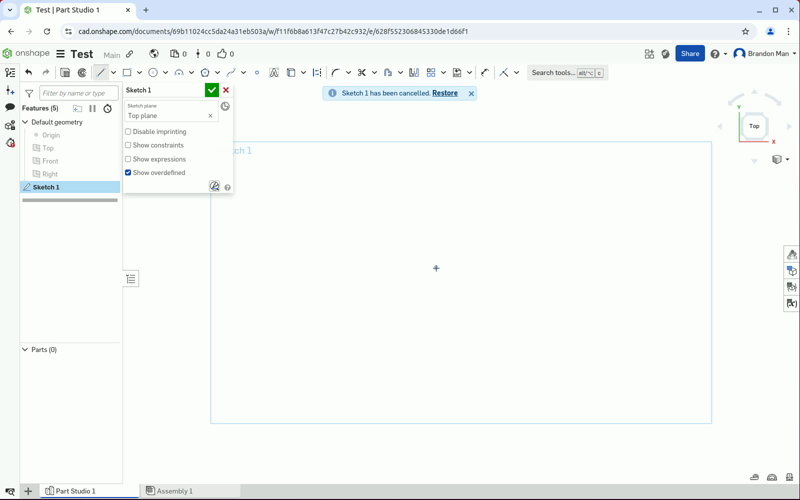
mouse_move(466, 267)
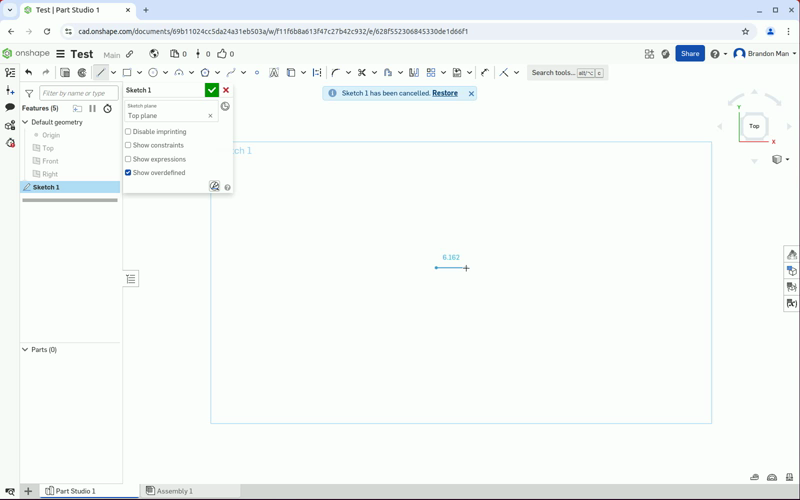
mouse_move(437, 301)
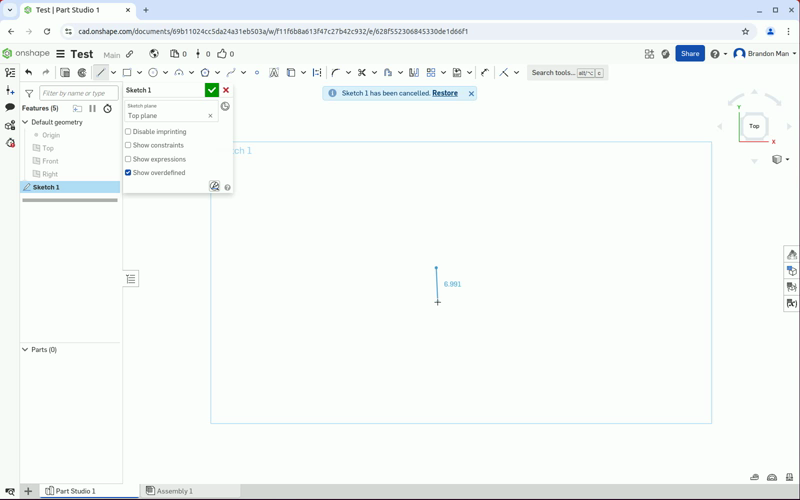
click(437, 301)
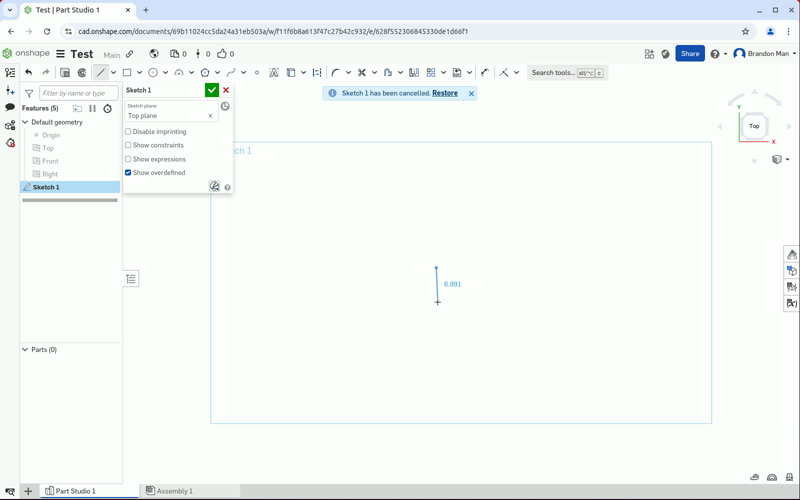
key_up(shift)
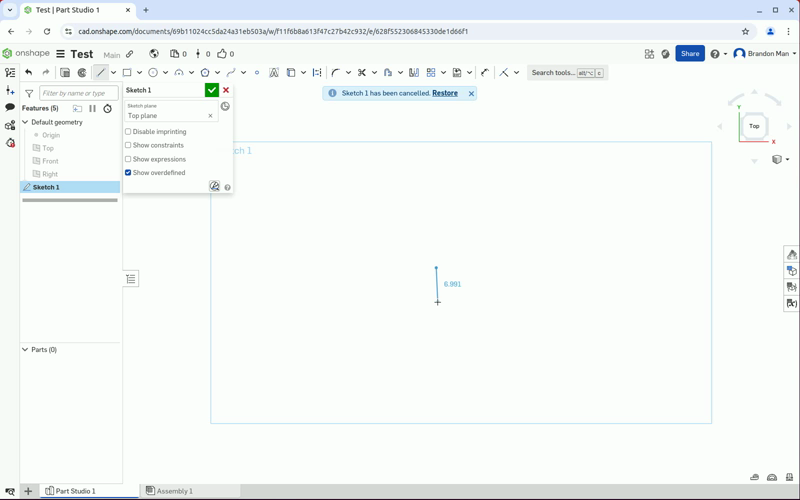
key_down(shift)
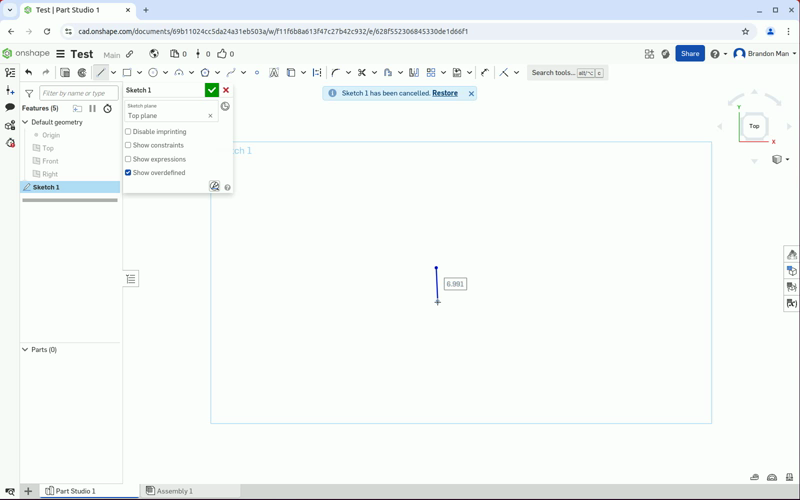
mouse_move(467, 301)
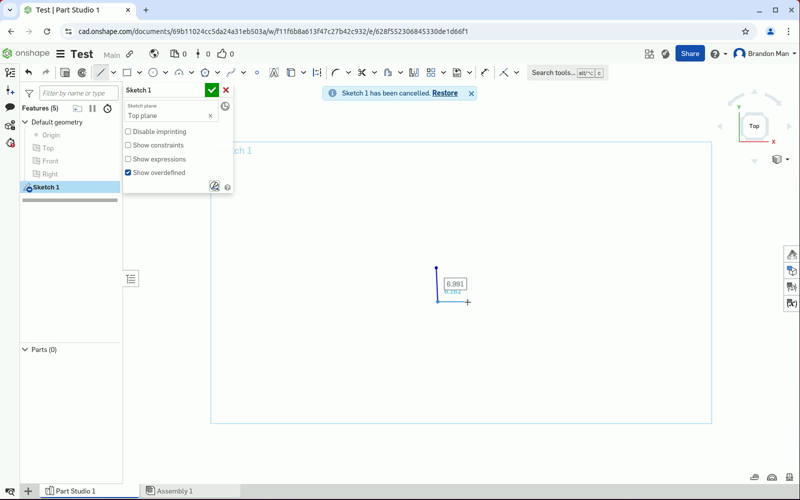
mouse_move(470, 310)
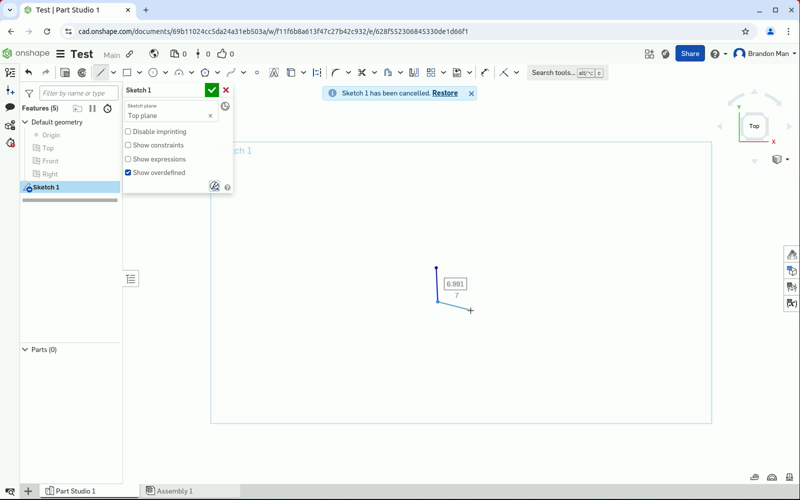
click(470, 310)
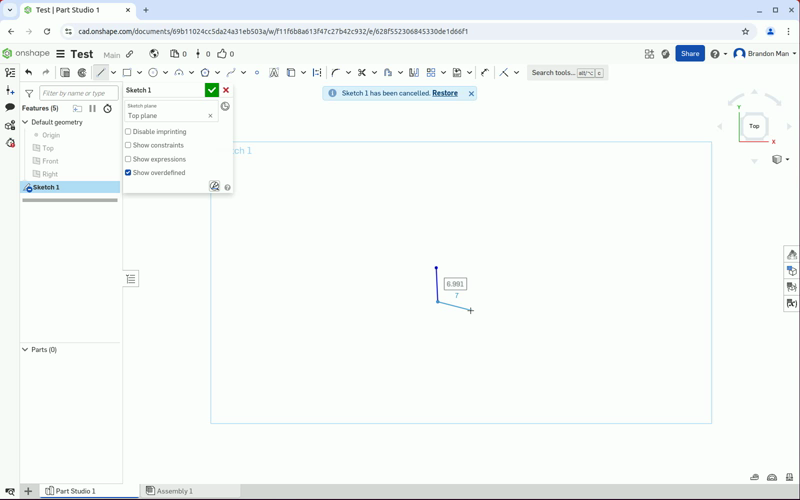
key_up(shift)
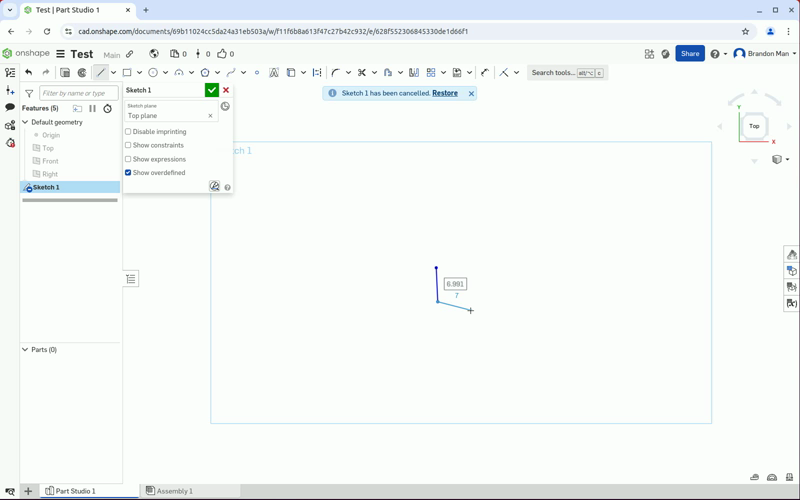
key_down(shift)
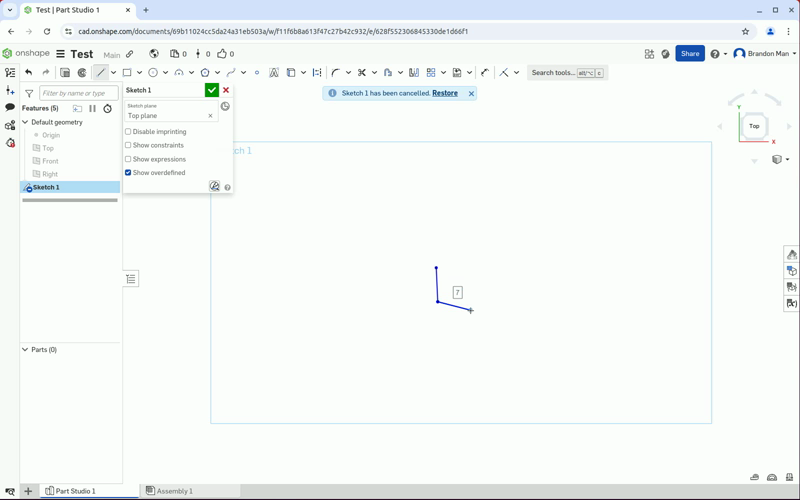
mouse_move(501, 310)
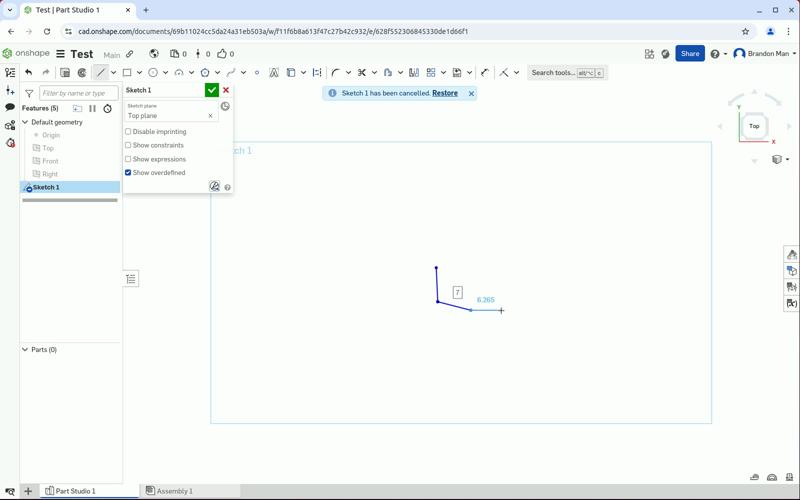
mouse_move(489, 281)
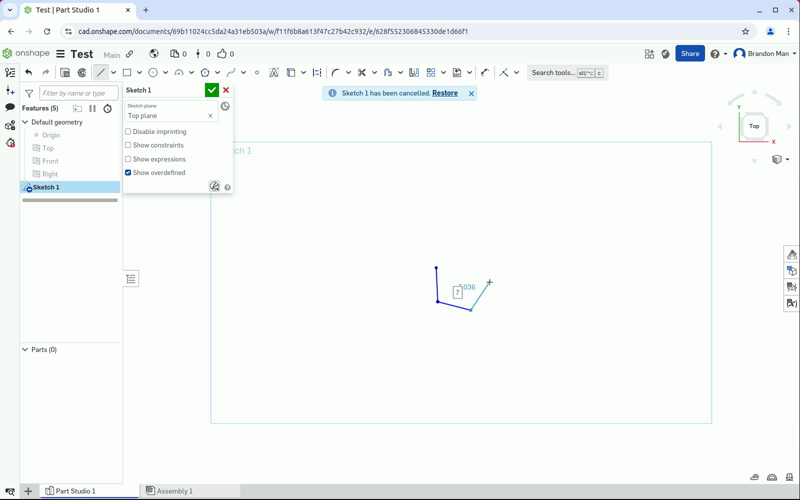
click(489, 281)
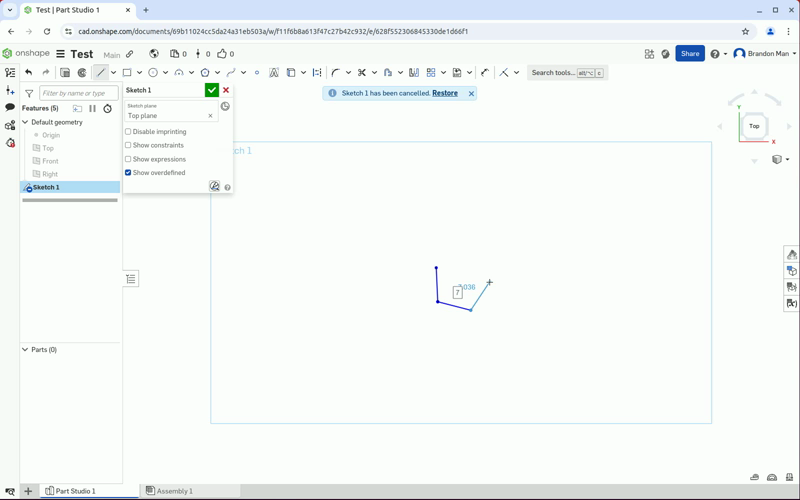
key_up(shift)
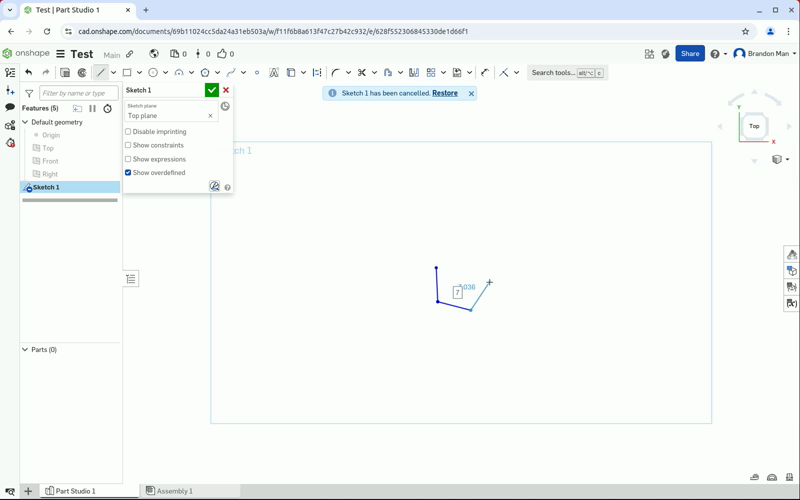
key_down(shift)
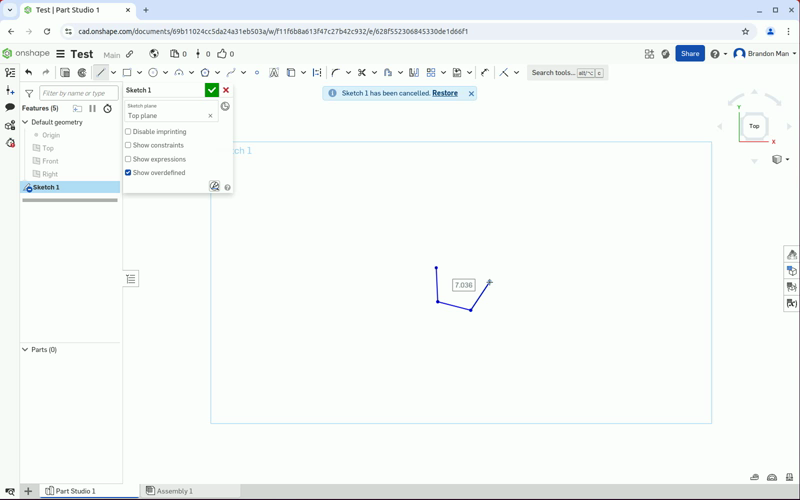
mouse_move(519, 281)
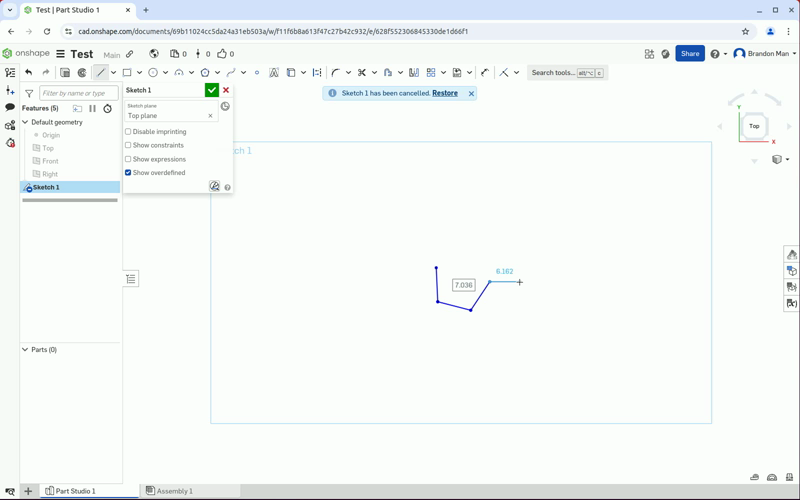
mouse_move(468, 255)
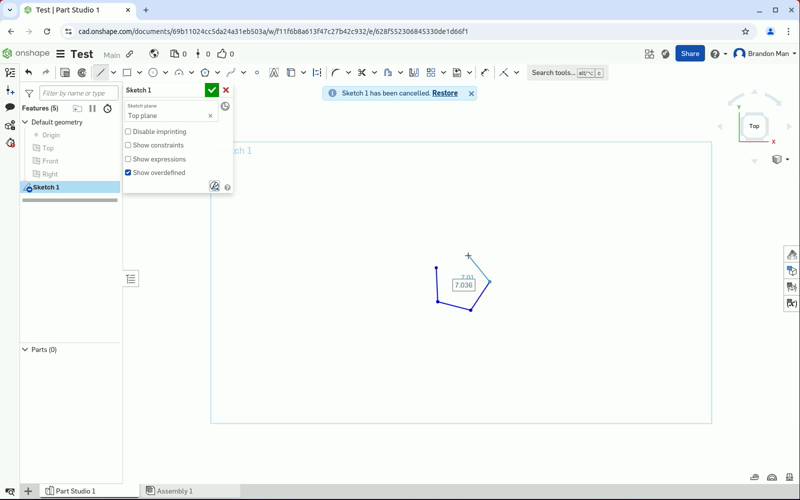
click(468, 255)
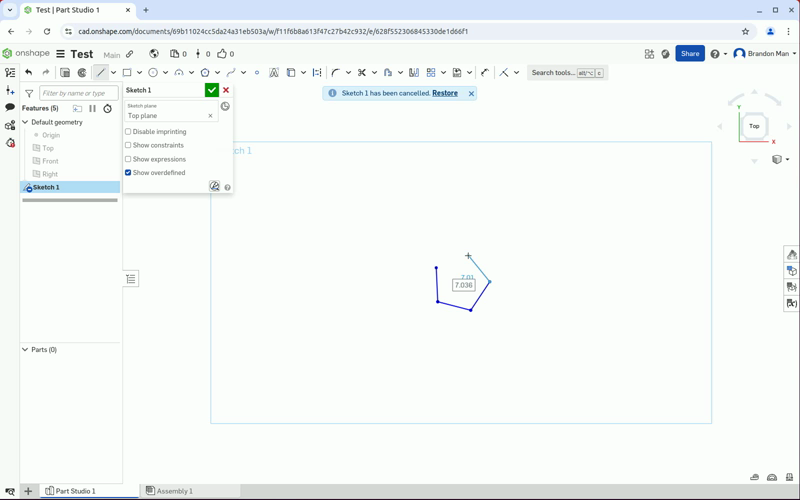
key_up(shift)
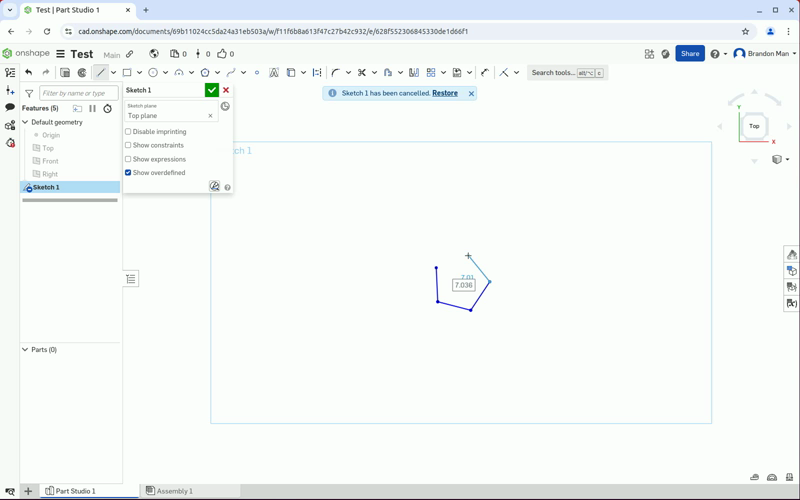
mouse_move(498, 255)
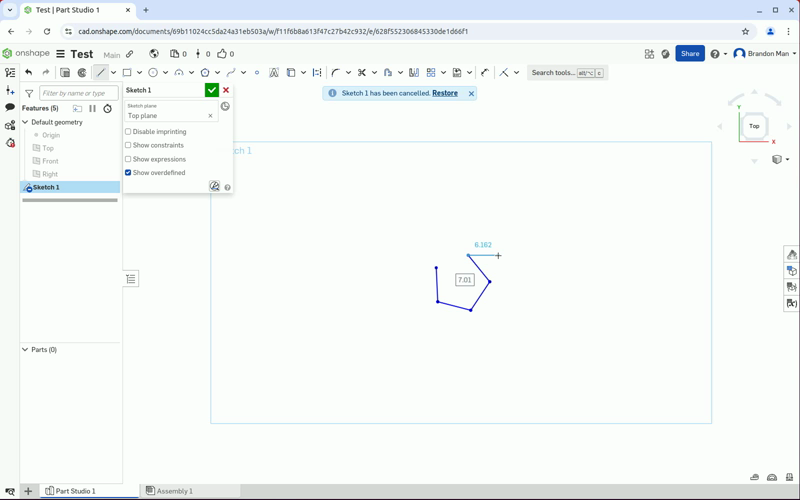
key_down(shift)
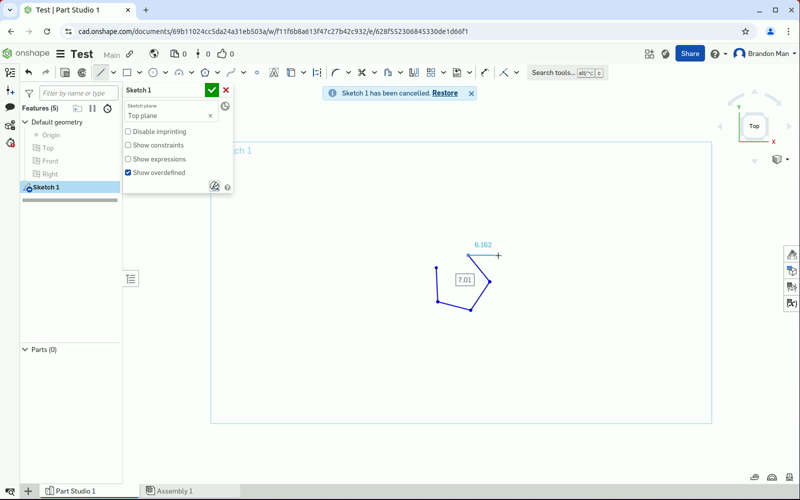
mouse_move(436, 267)
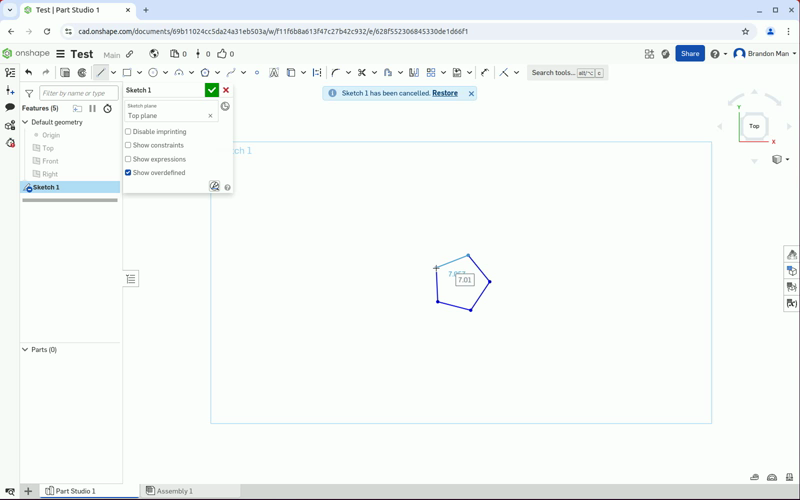
key_up(shift)
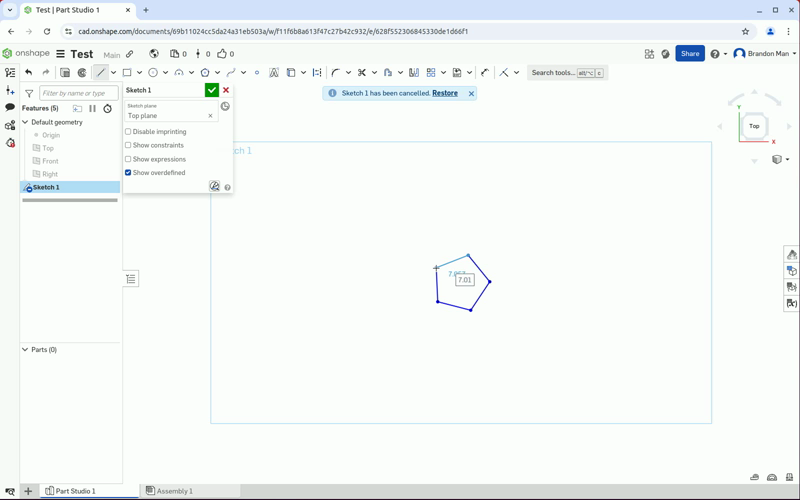
click(436, 267)
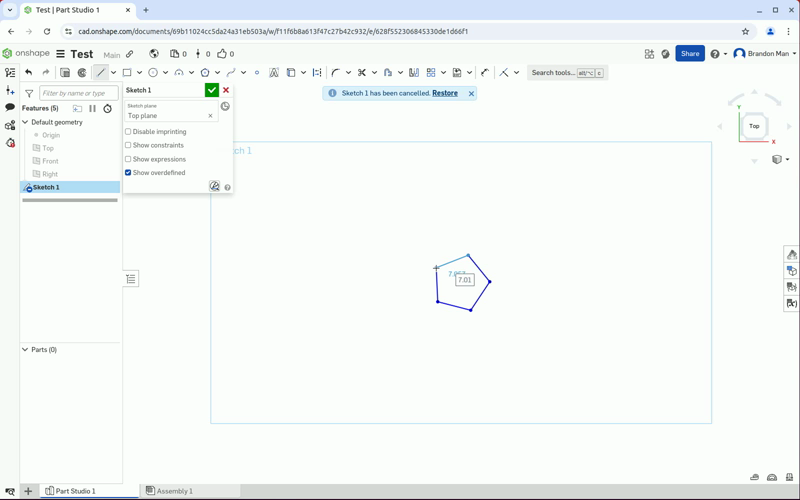
key(esc)
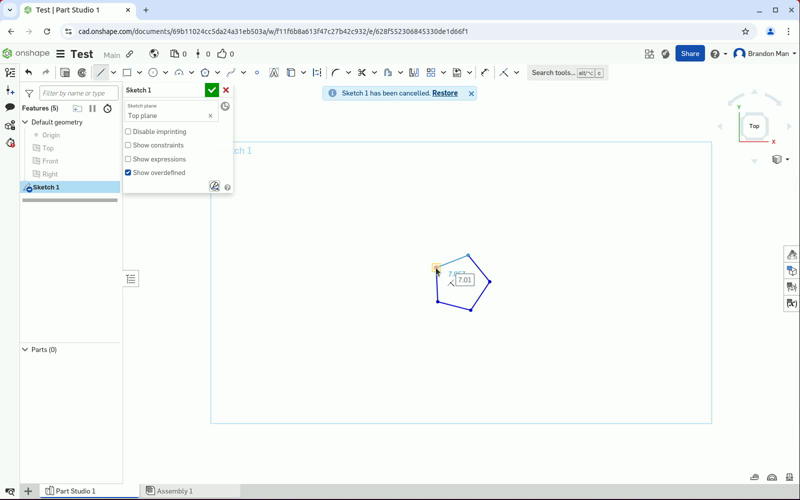
mouse_move(443, 289)
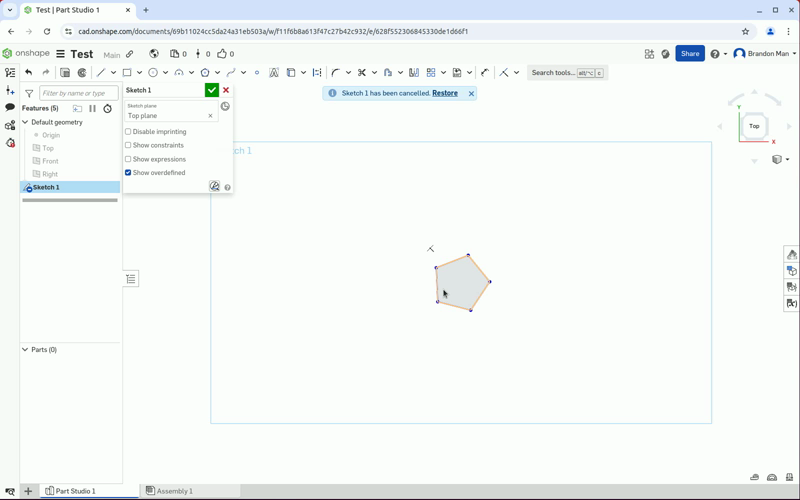
click(443, 289)
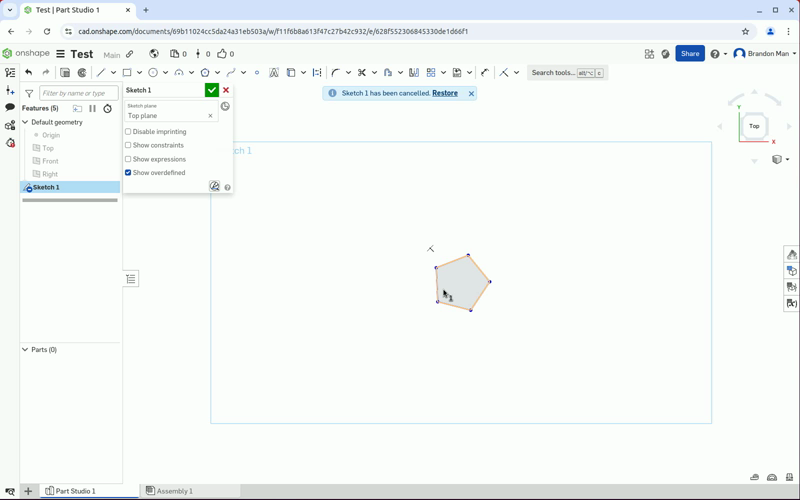
mouse_move(73, 352)
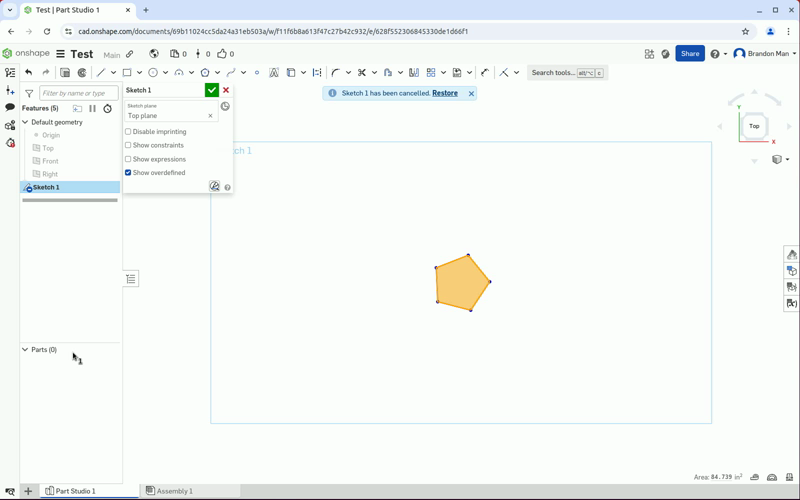
key(shift+y)
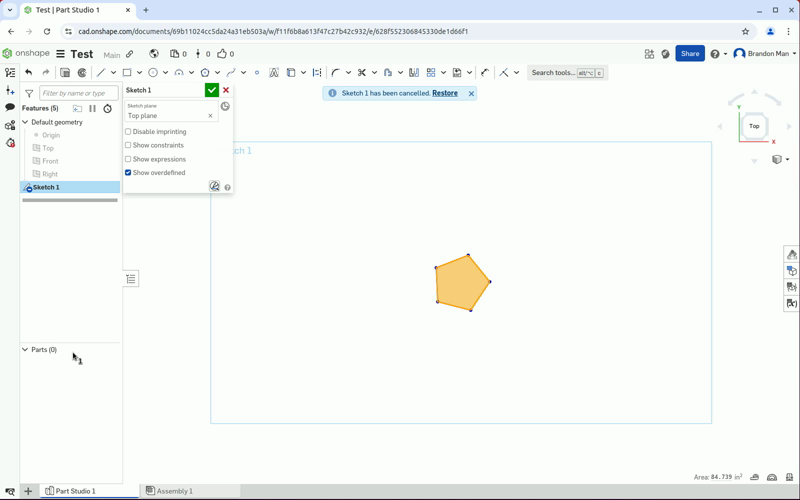
key(shift+e)
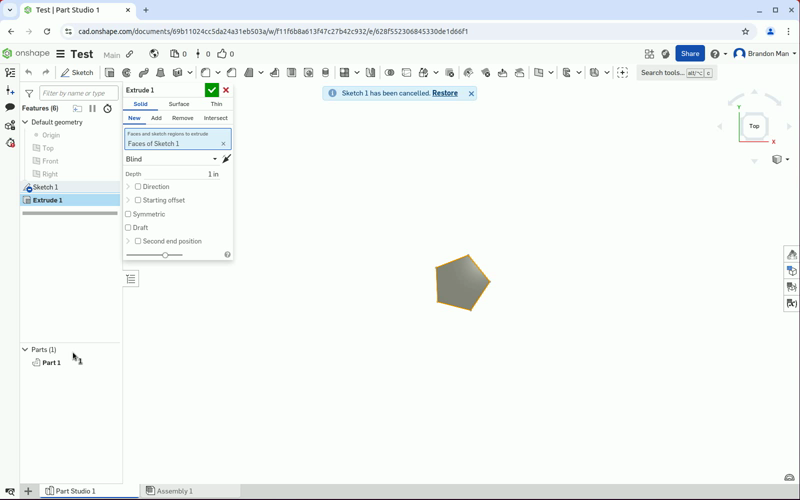
mouse_move(143, 106)
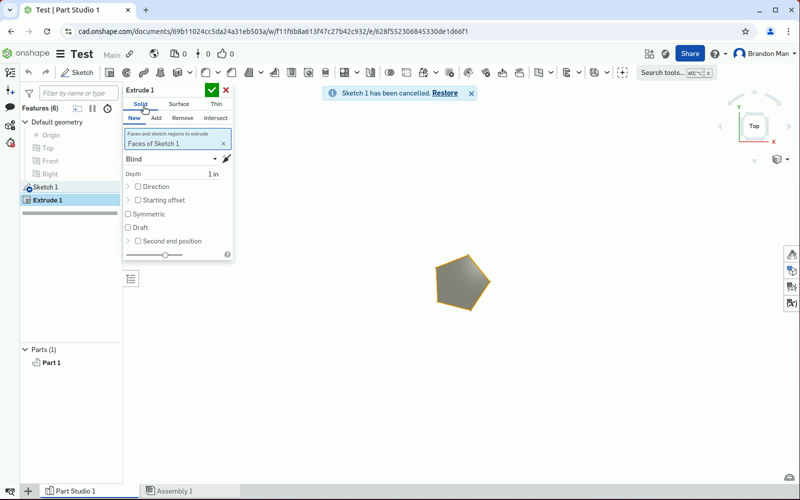
click(143, 106)
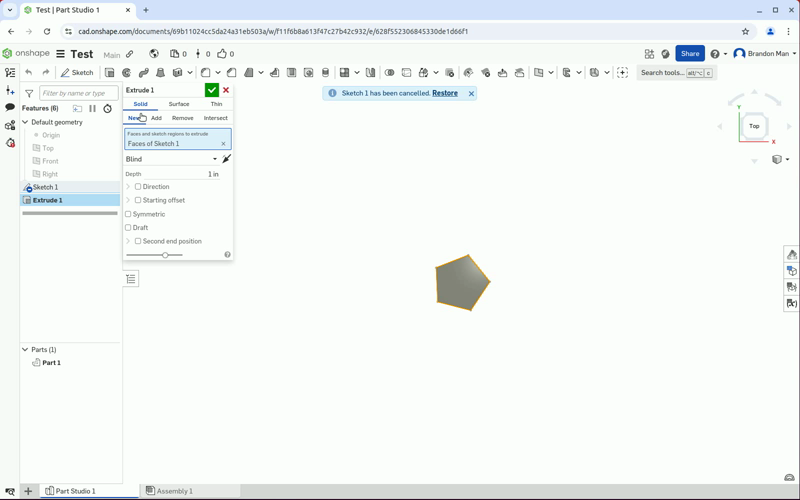
mouse_move(137, 120)
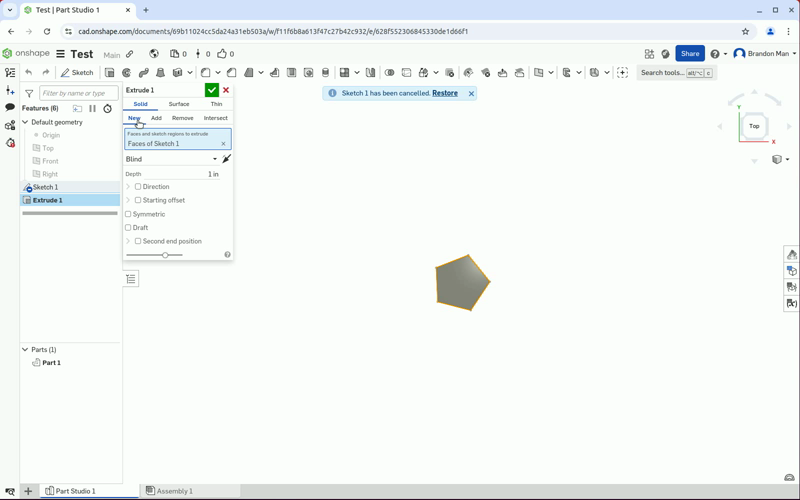
click(137, 120)
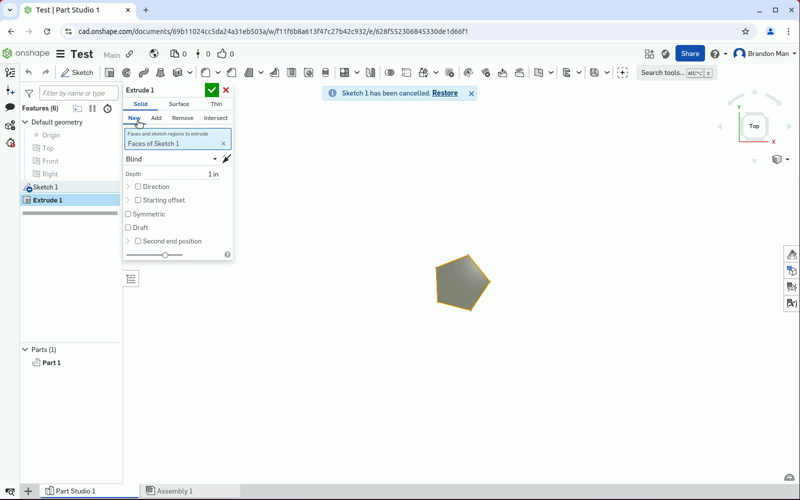
key(tab, 4)
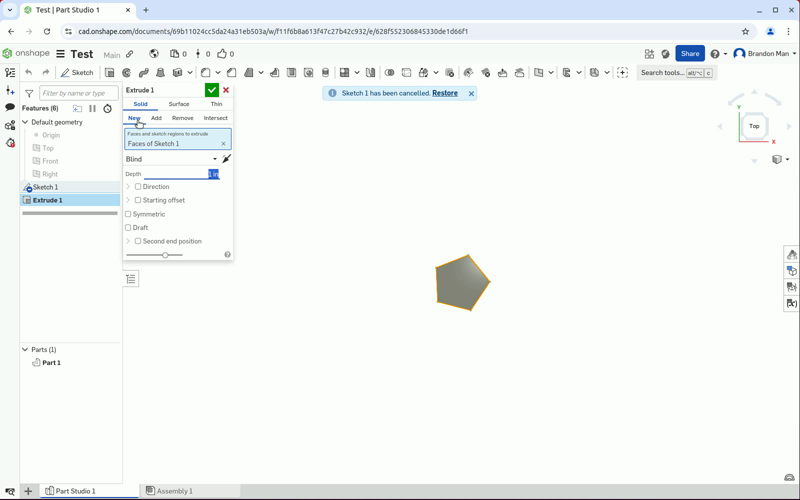
text(23.108)
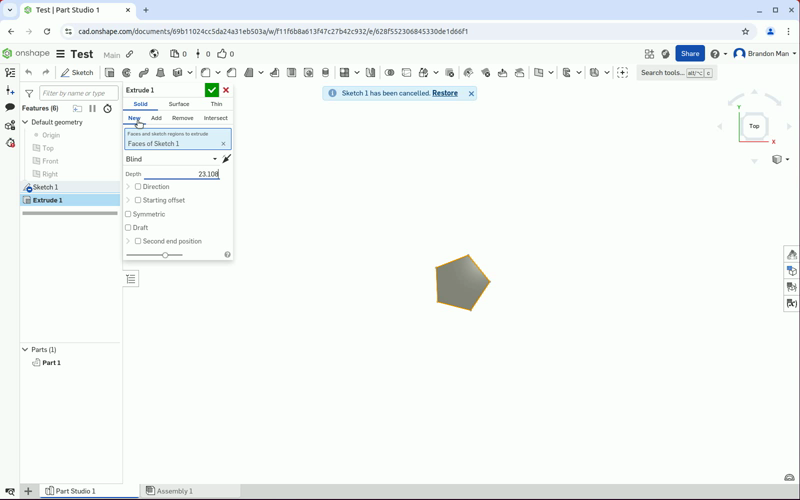
key(enter)
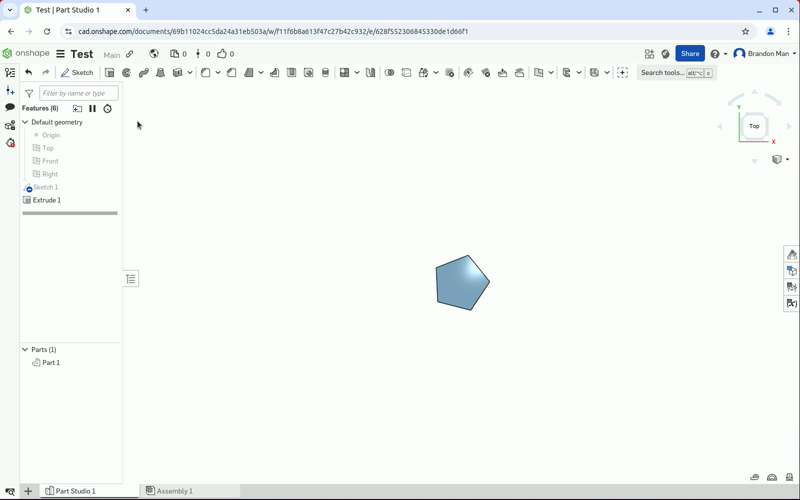
key(shift+h)
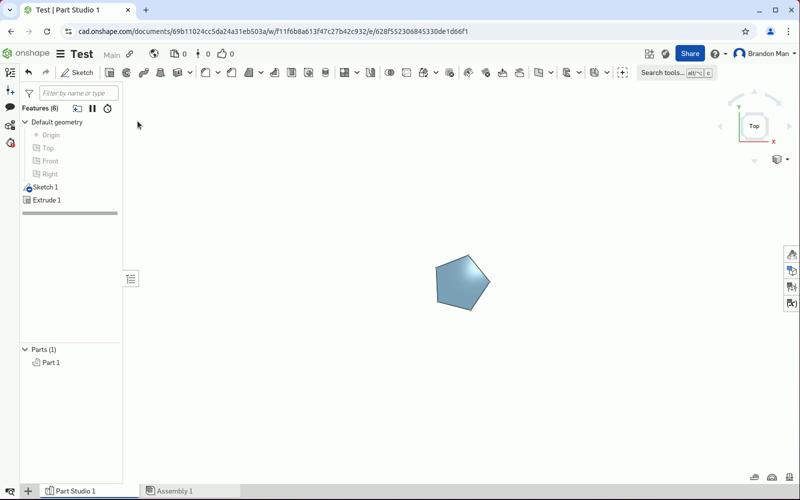
key(shift+h)
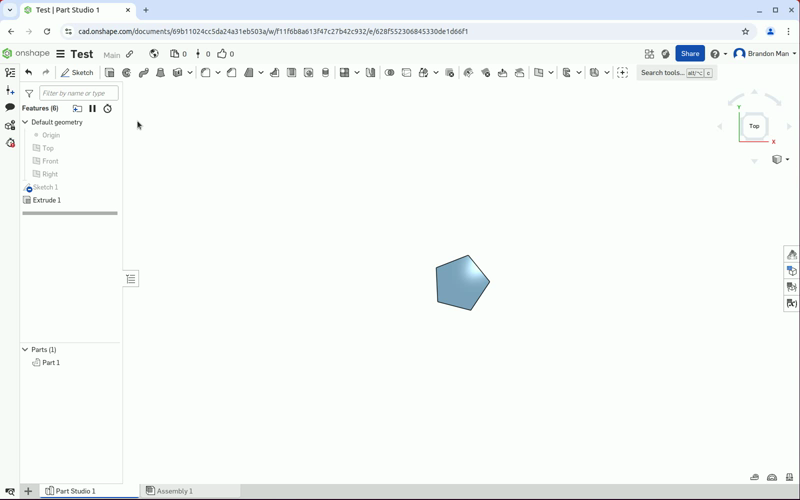
mouse_move(73, 189)
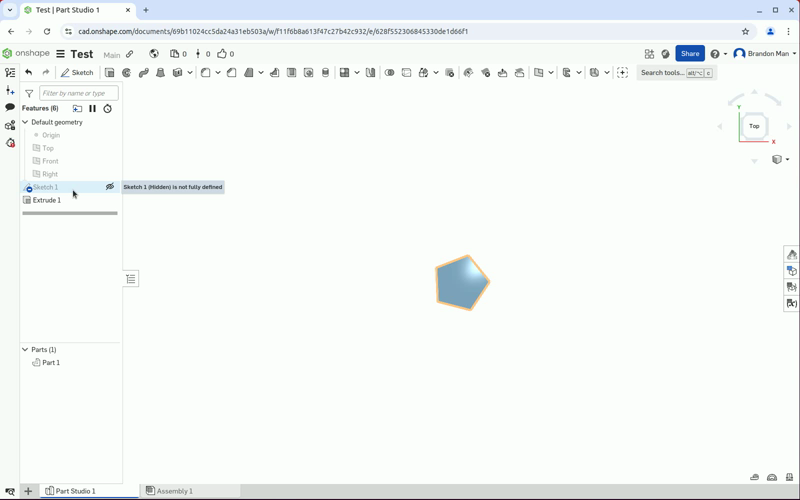
click(73, 189)
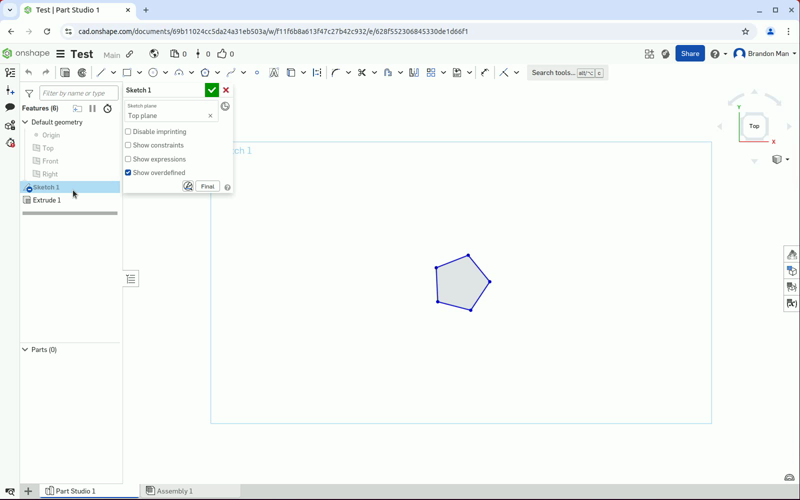
mouse_move(229, 92)
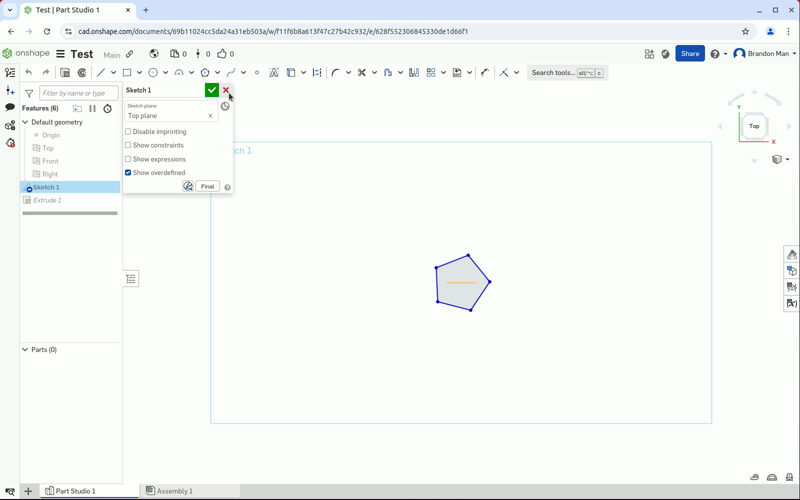
click(229, 92)
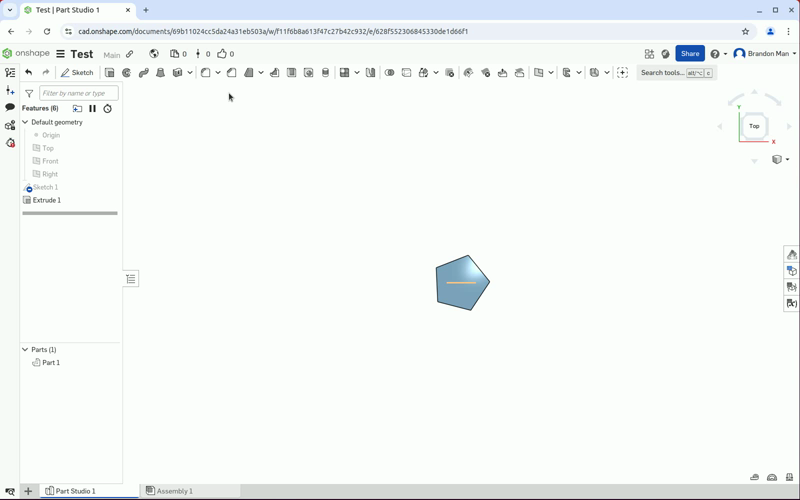
mouse_move(541, 75)
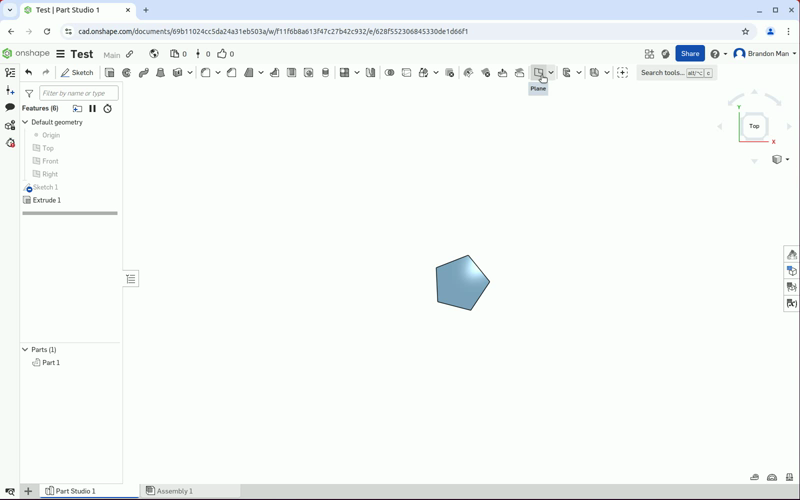
click(541, 75)
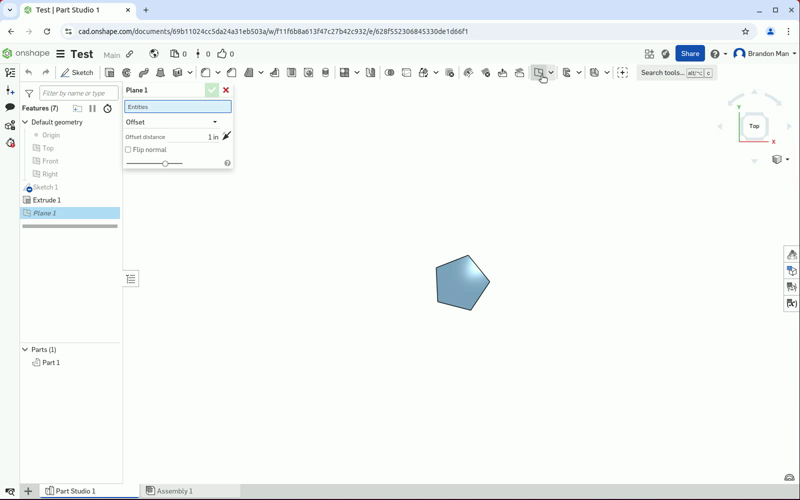
mouse_move(73, 150)
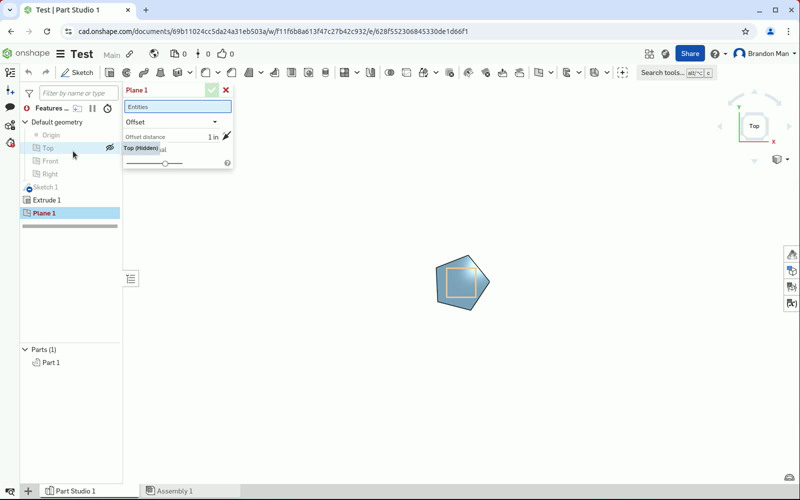
click(73, 150)
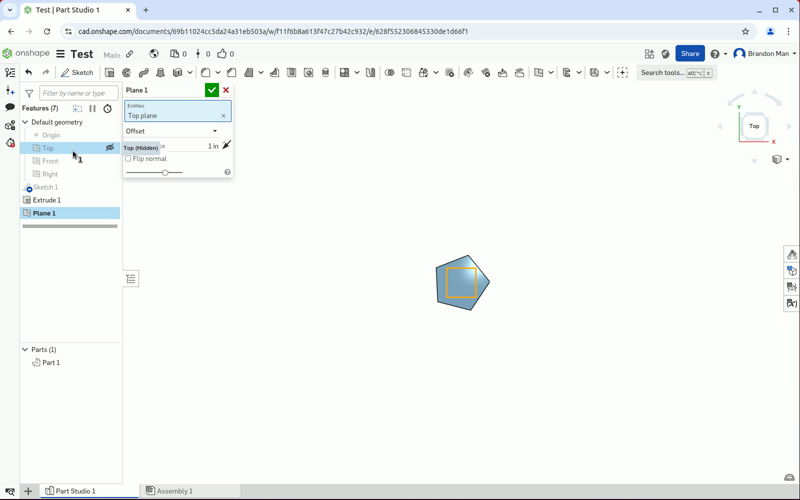
key(tab, 2)
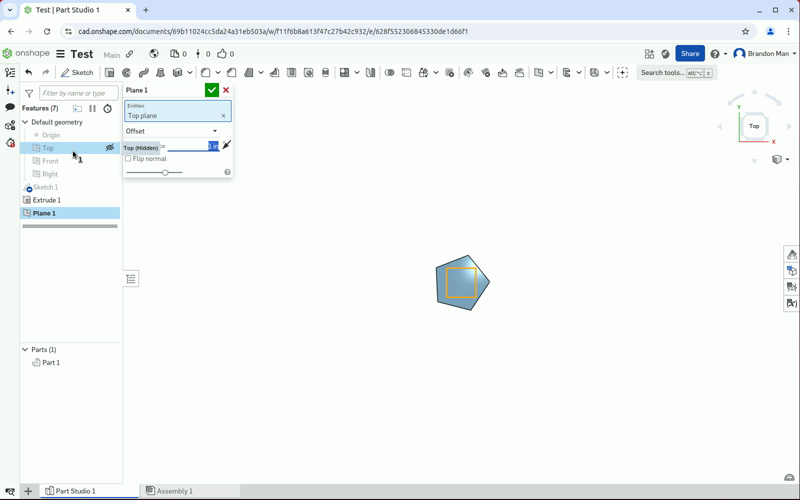
text(23.108)
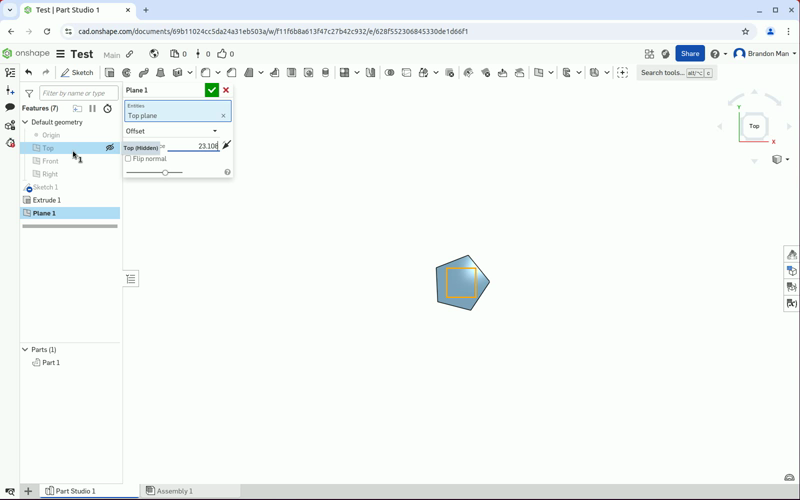
key(enter, 2)
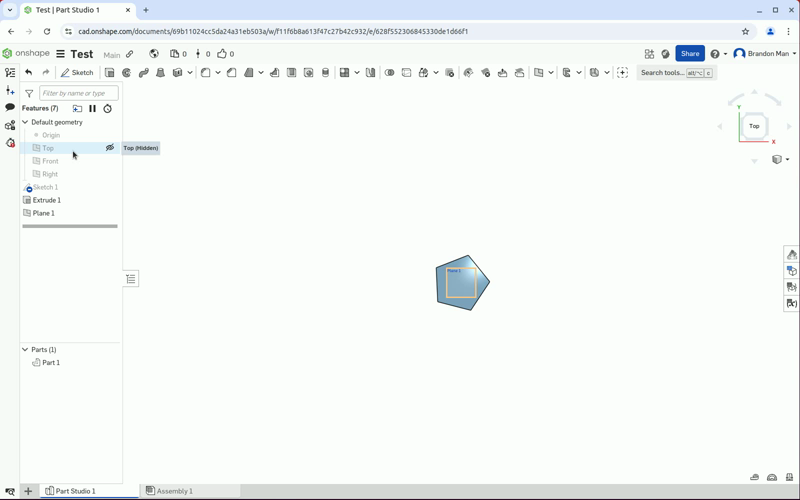
key(shift+s)
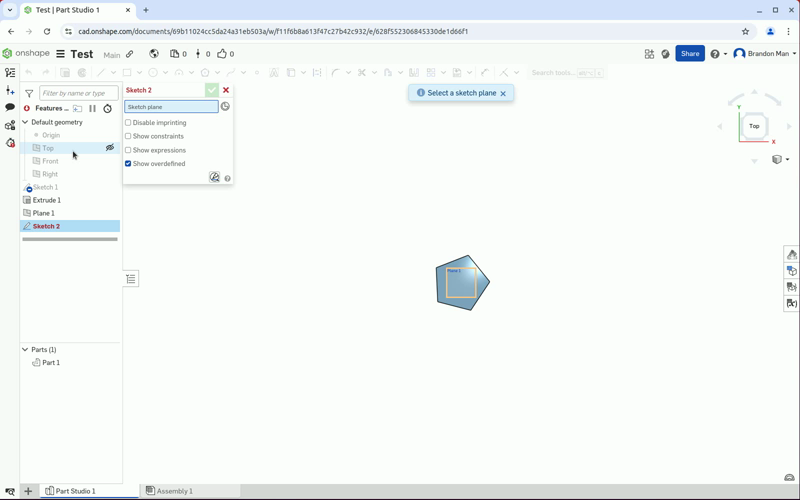
mouse_move(73, 215)
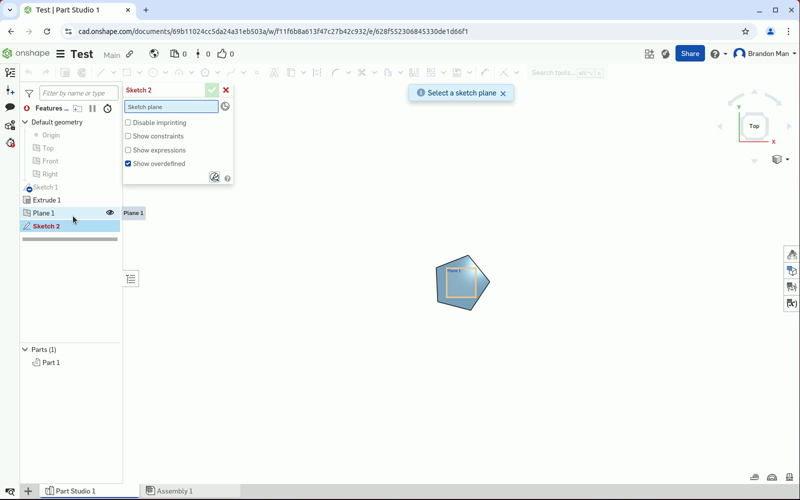
click(73, 215)
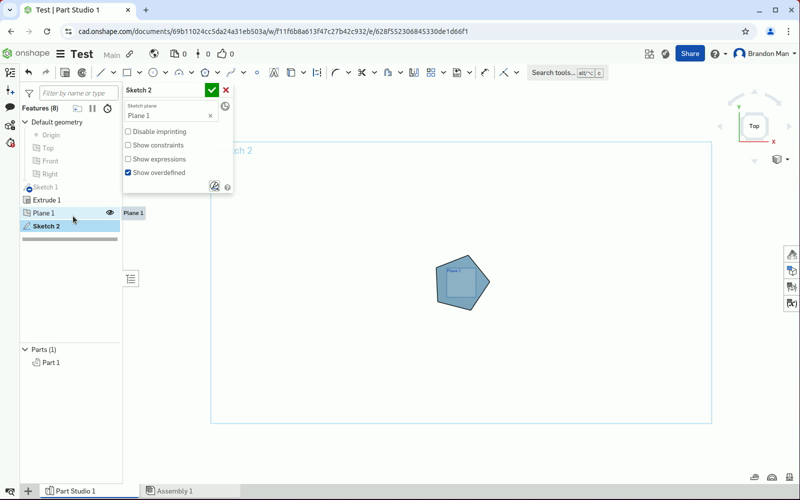
mouse_move(73, 352)
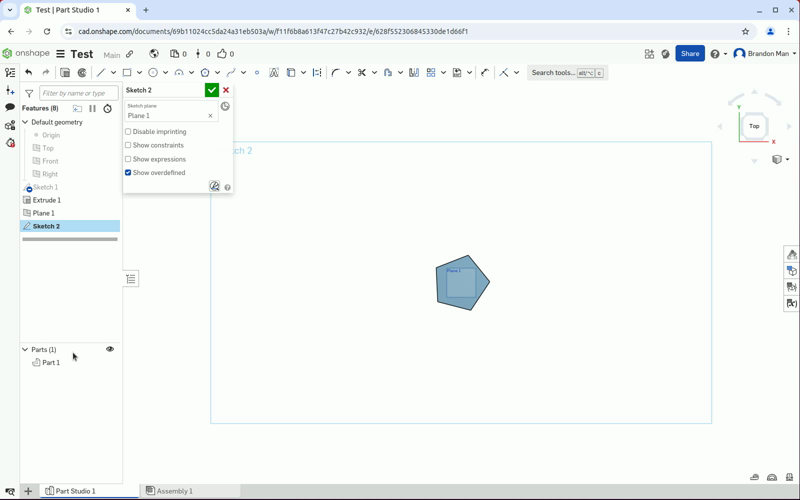
key(y)
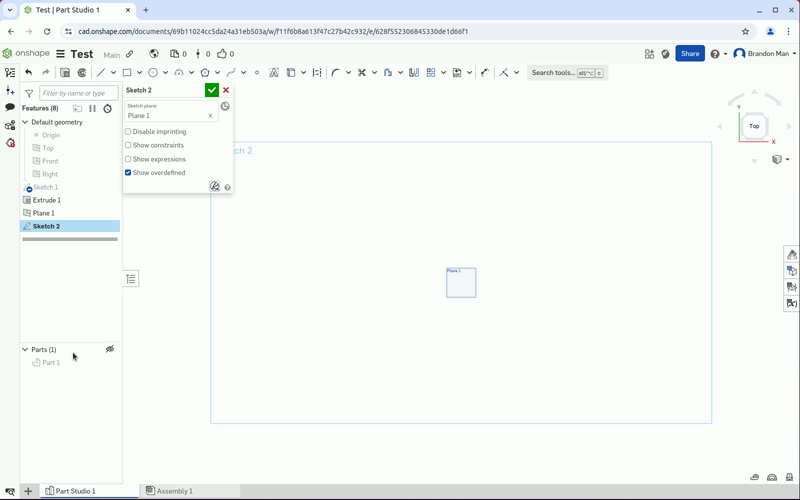
key(c)
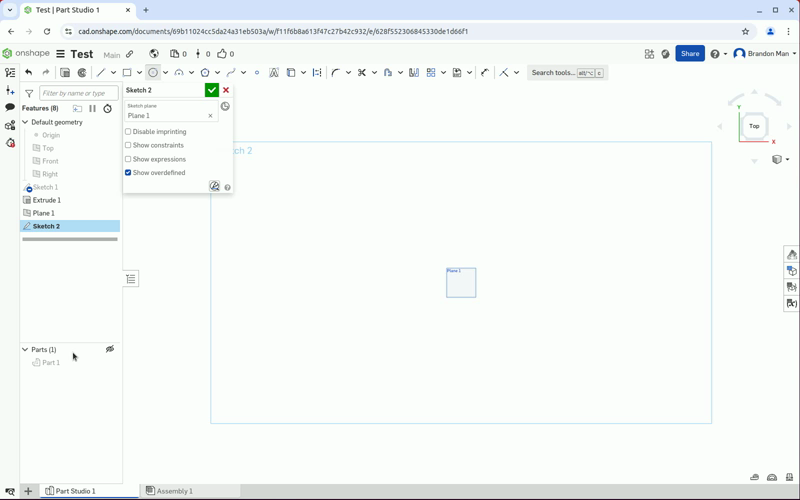
key_down(shift)
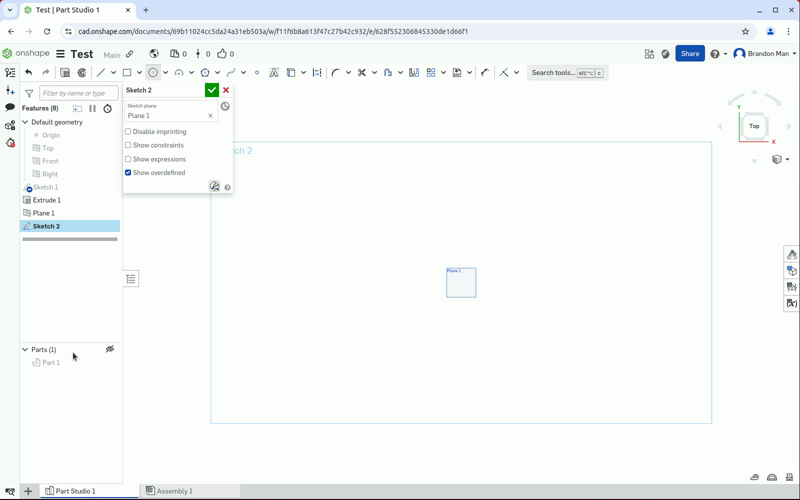
mouse_move(461, 282)
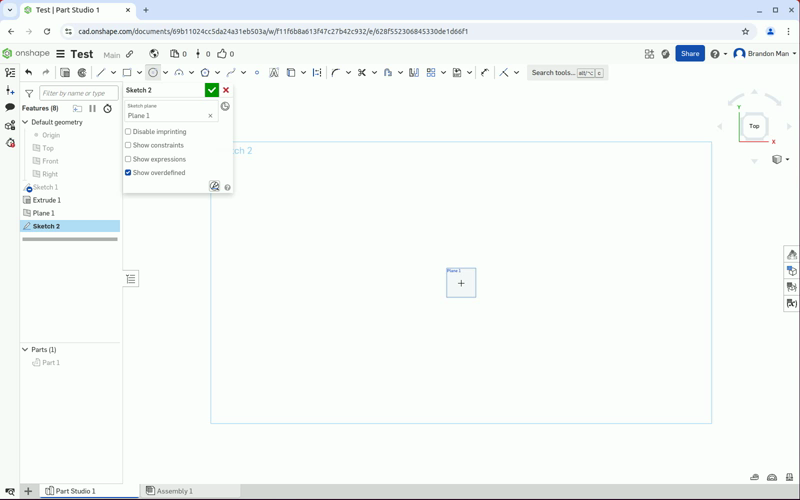
click(461, 282)
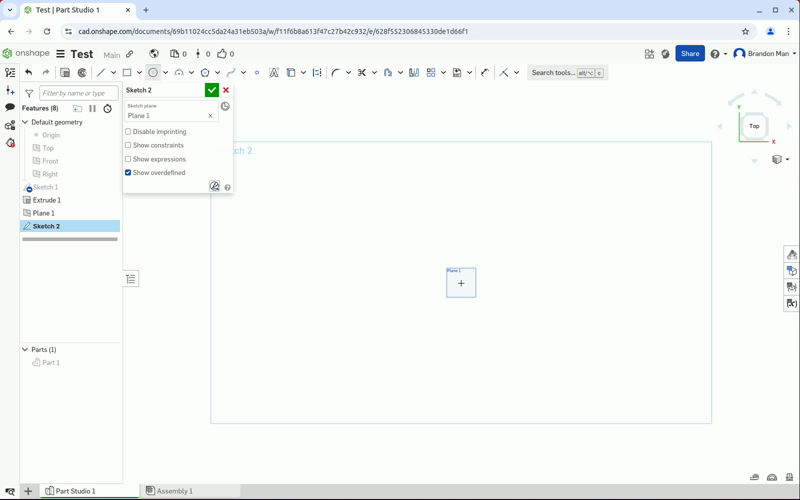
key_up(shift)
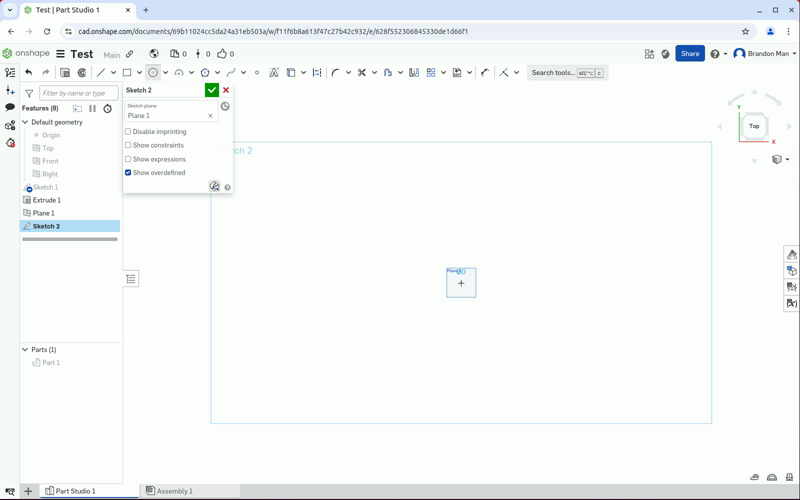
mouse_move(479, 282)
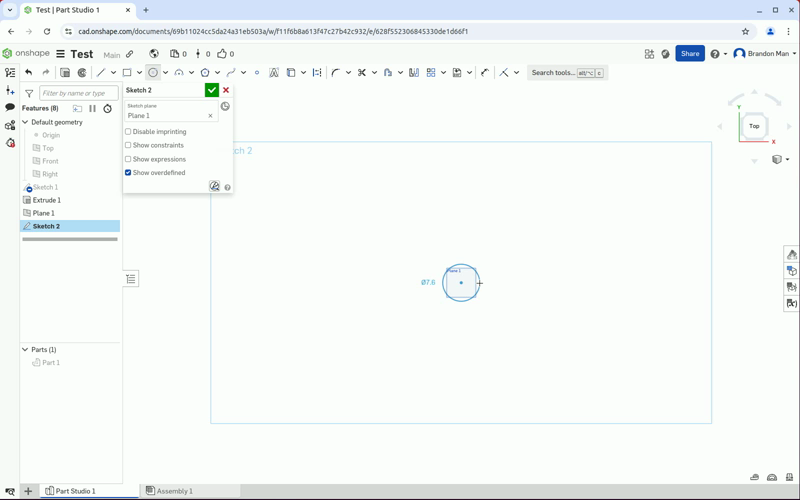
click(479, 282)
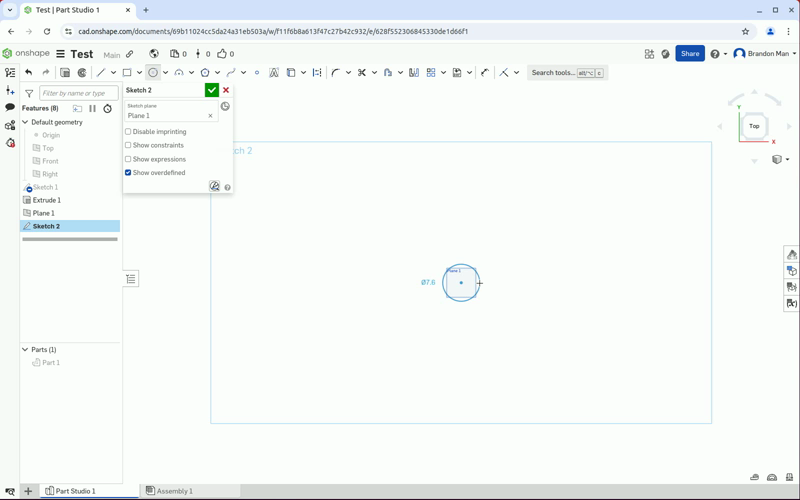
key(esc)
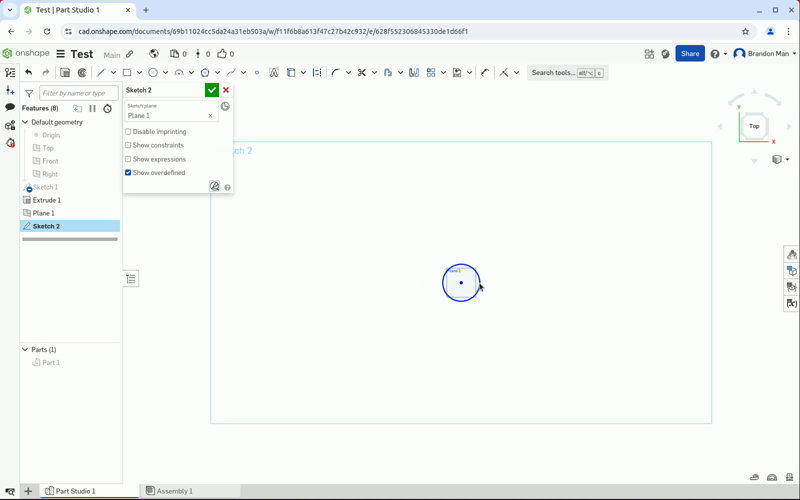
mouse_move(455, 273)
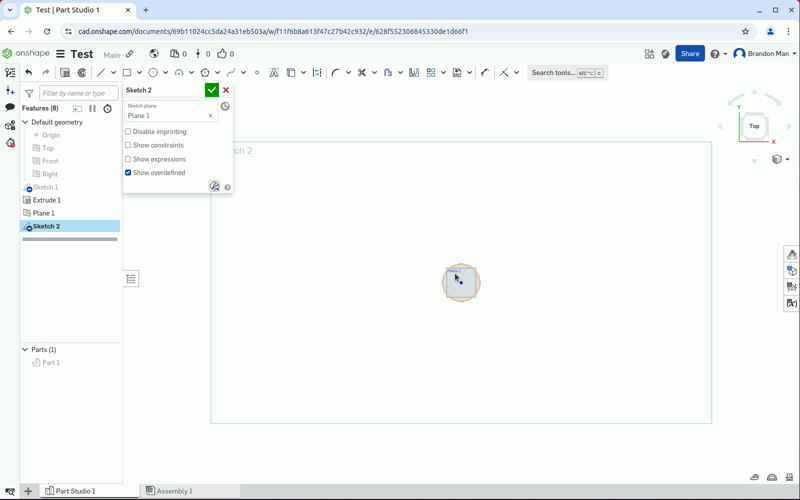
scroll(6)
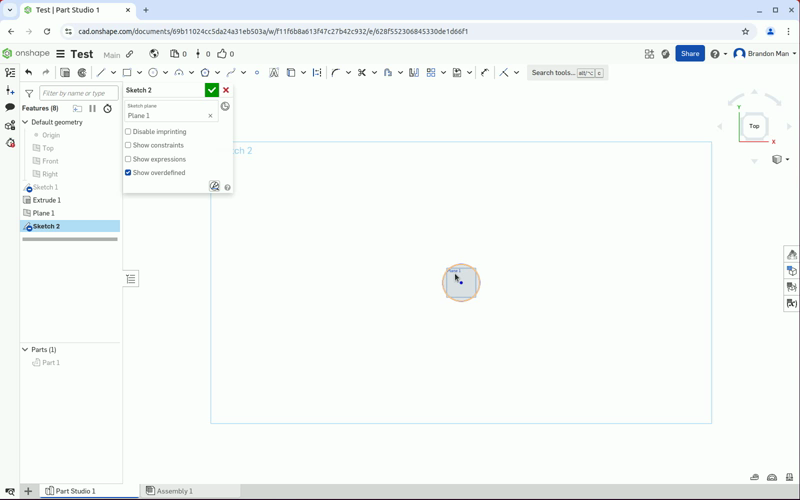
scroll(6)
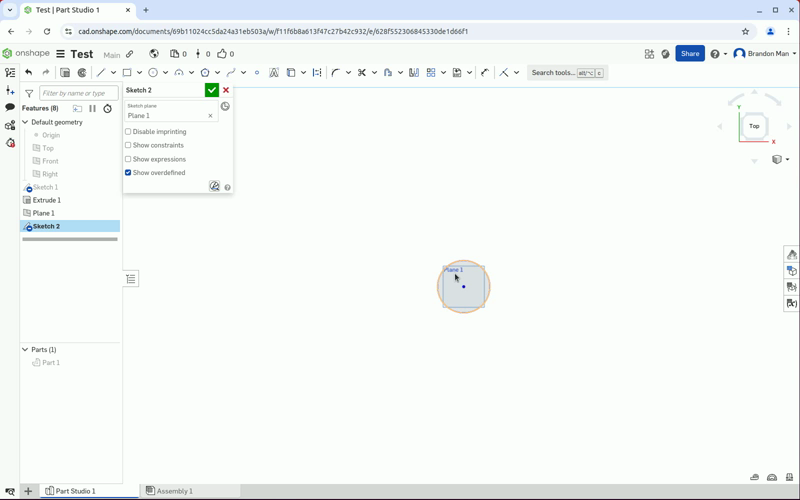
scroll(6)
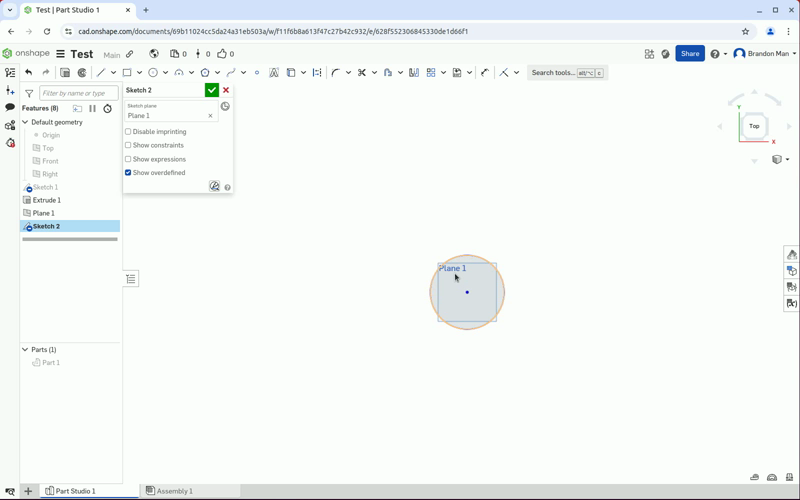
scroll(6)
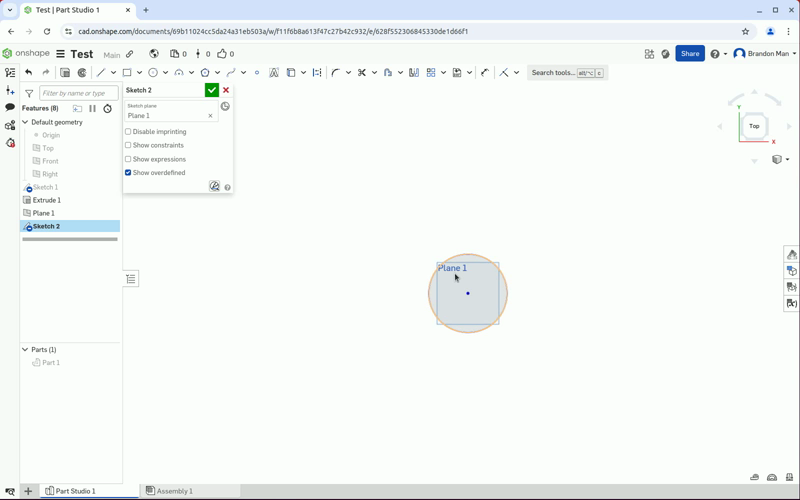
scroll(6)
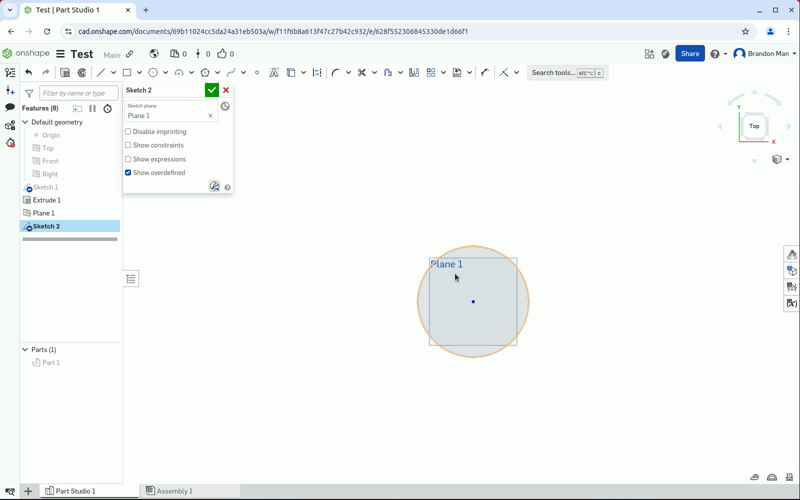
scroll(6)
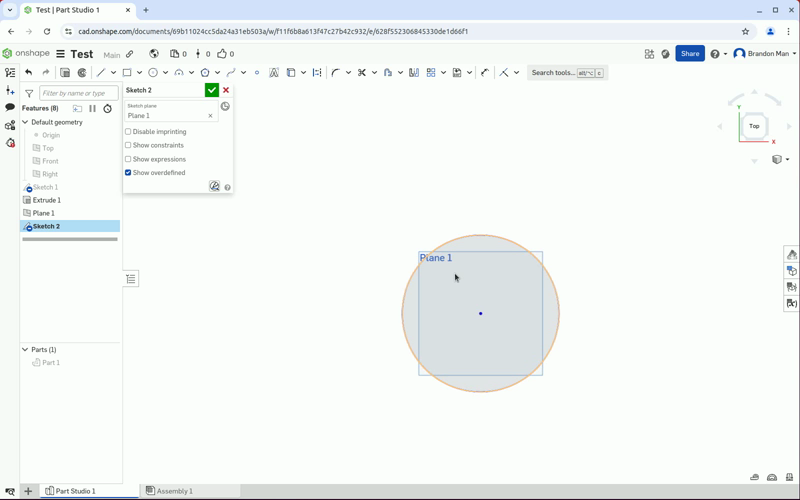
scroll(6)
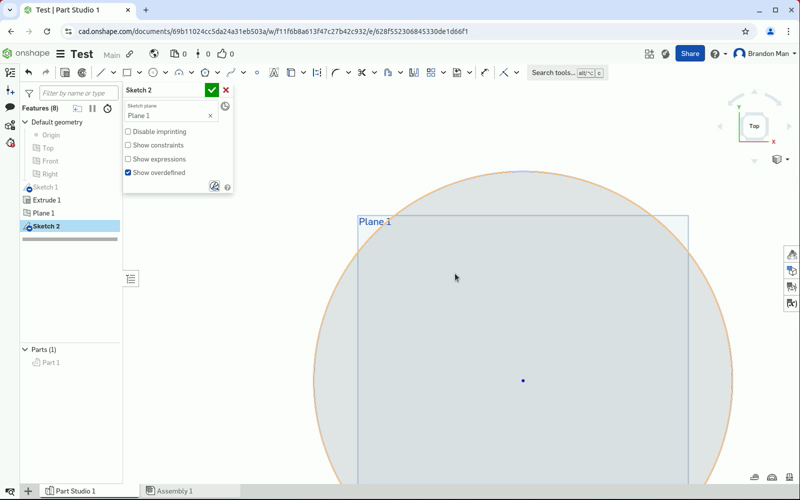
click(455, 273)
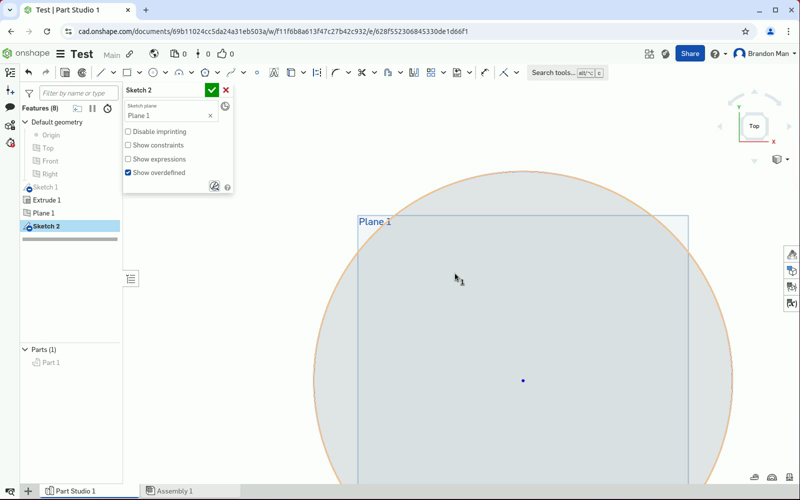
scroll(-6)
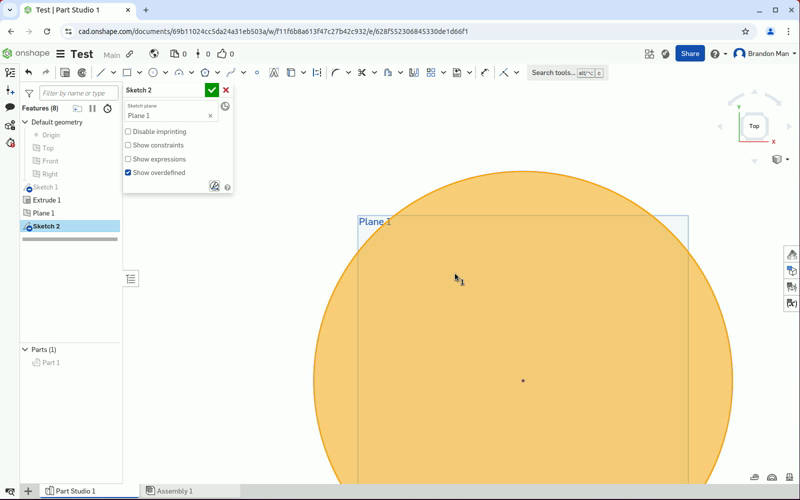
scroll(-6)
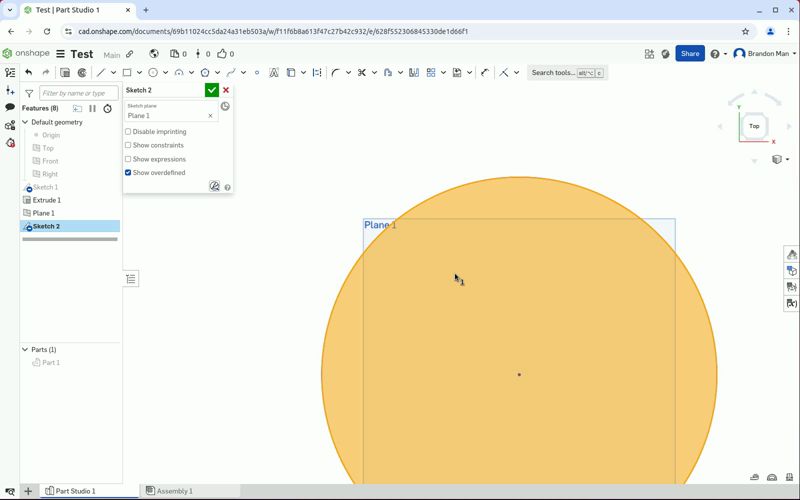
scroll(-6)
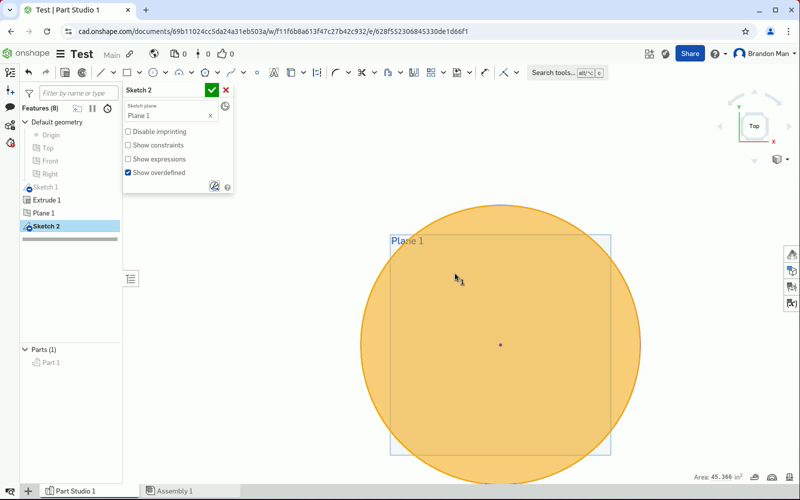
scroll(-6)
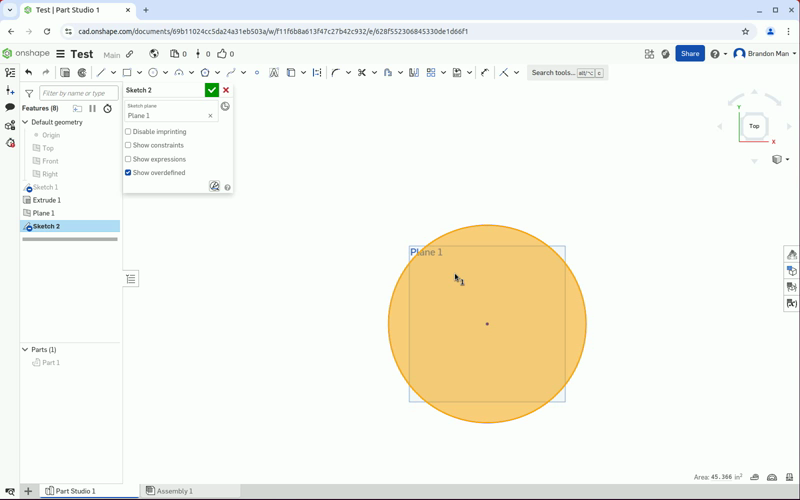
scroll(-6)
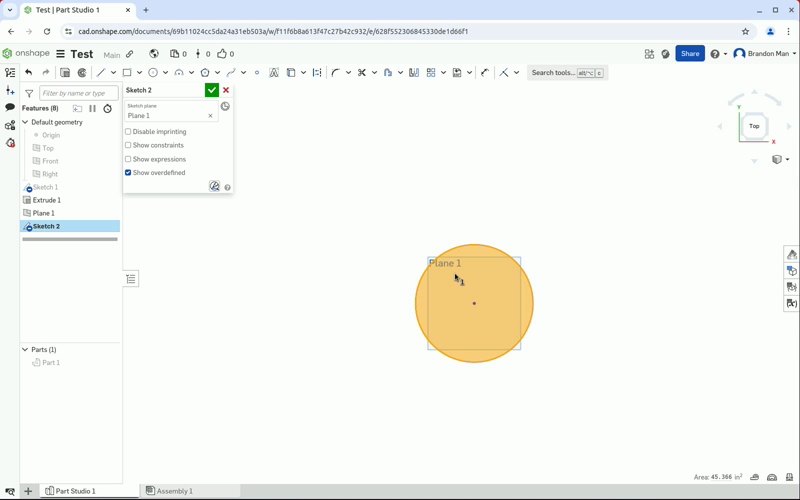
scroll(-6)
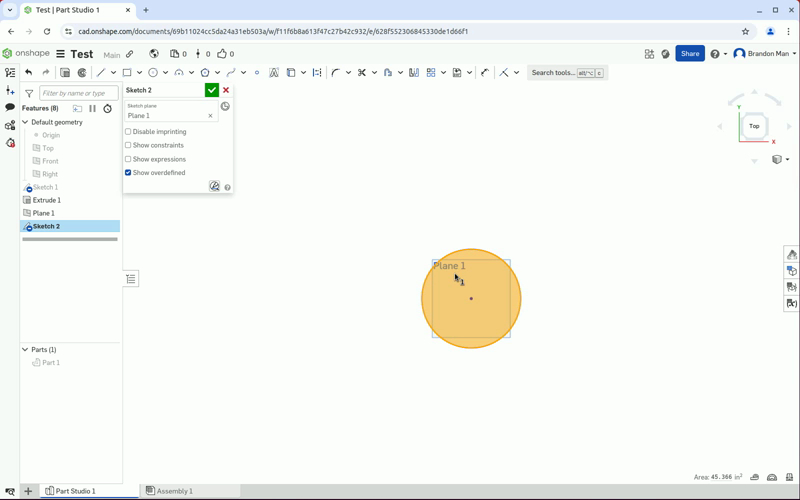
scroll(-6)
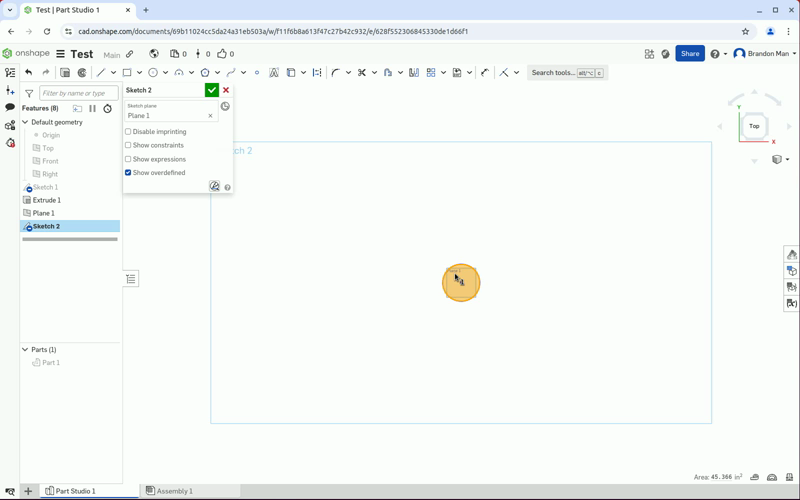
mouse_move(73, 352)
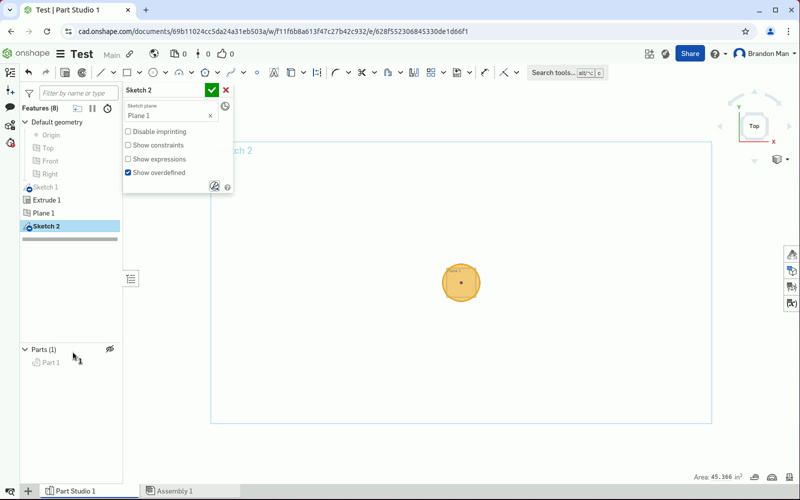
key(shift+y)
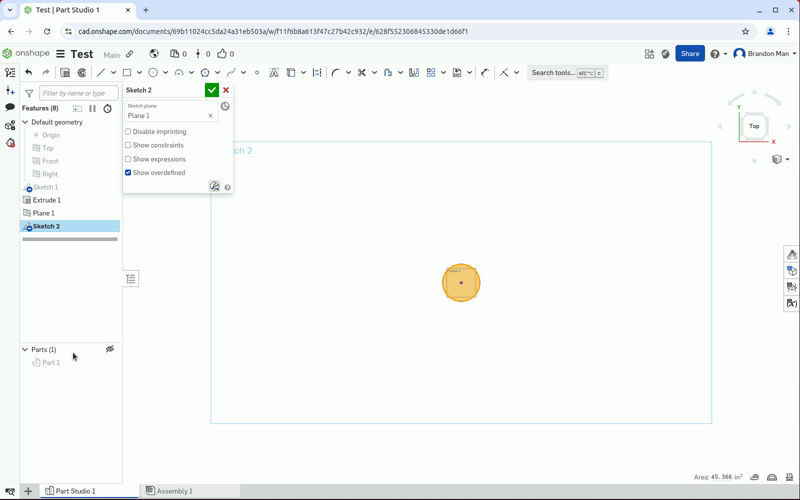
key(shift+e)
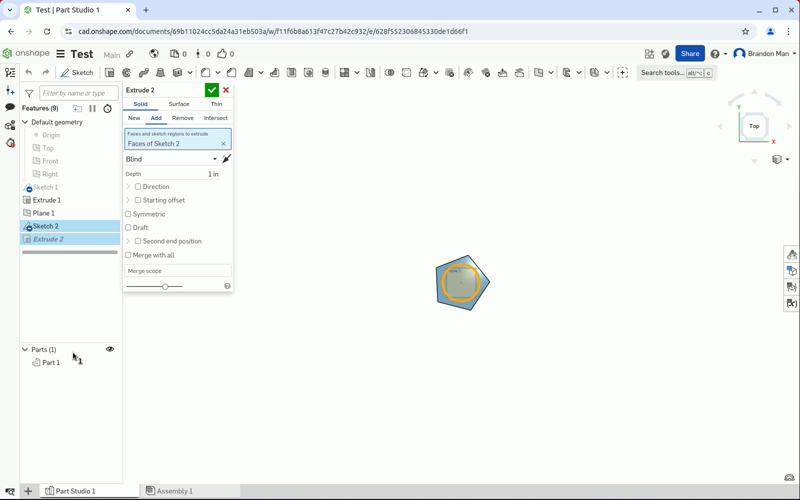
mouse_move(143, 106)
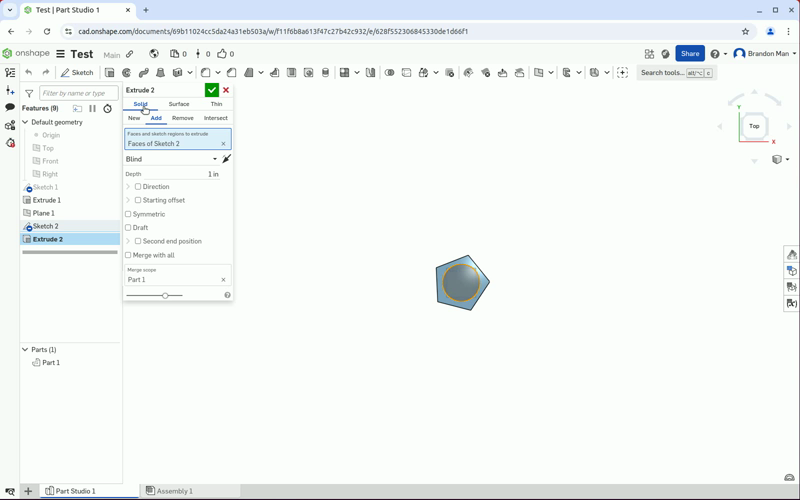
click(143, 106)
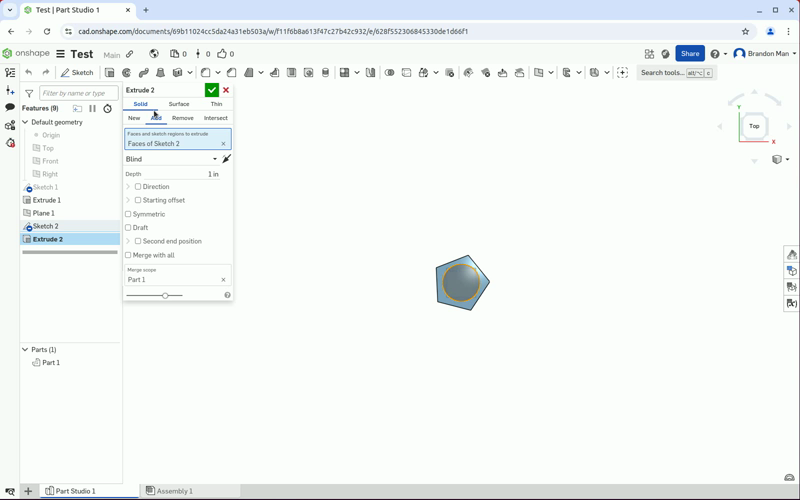
mouse_move(186, 120)
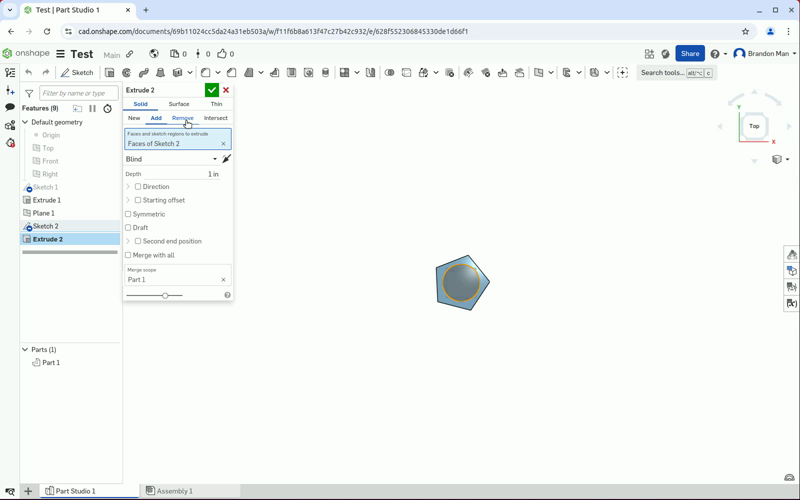
click(186, 120)
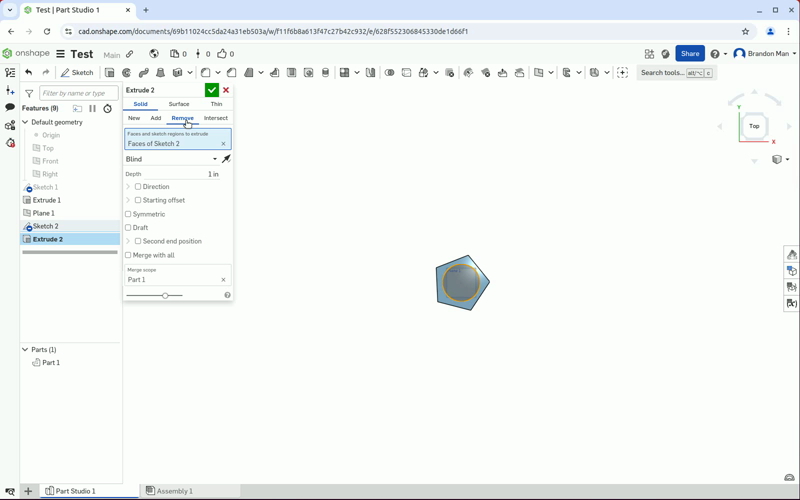
key(tab, 4)
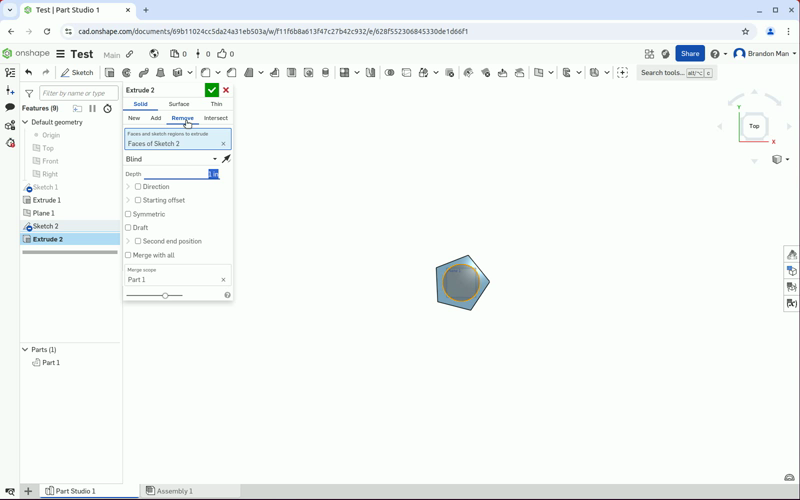
text(24.071)
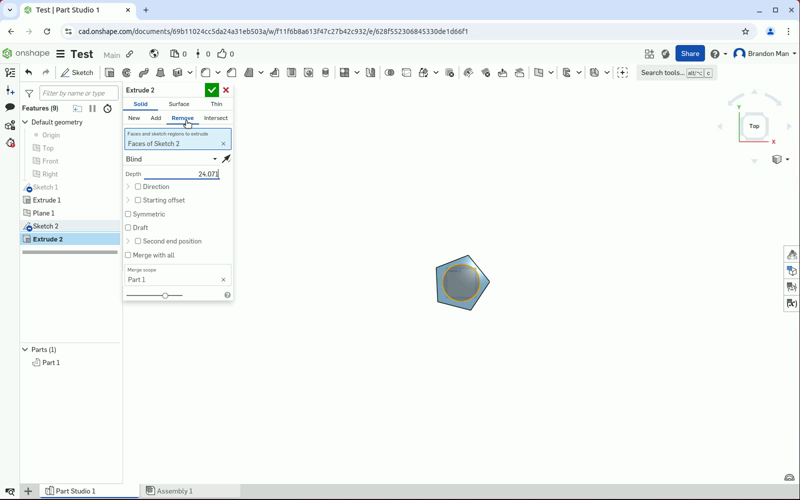
key(tab, 6)
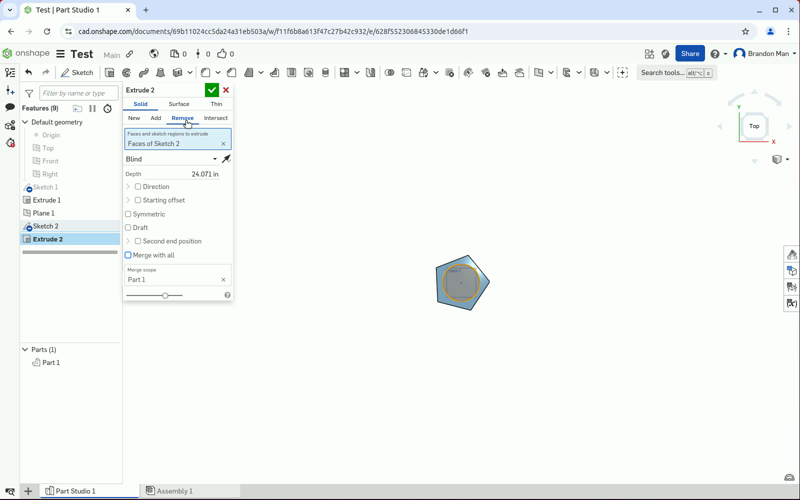
key(space)
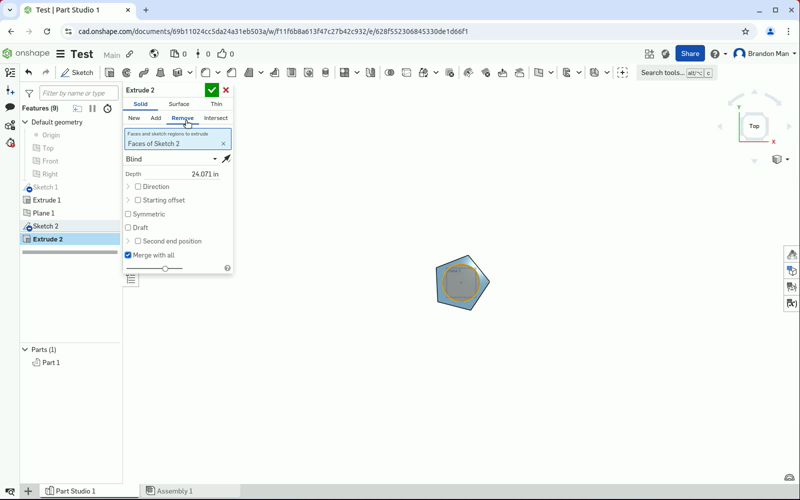
key(enter)
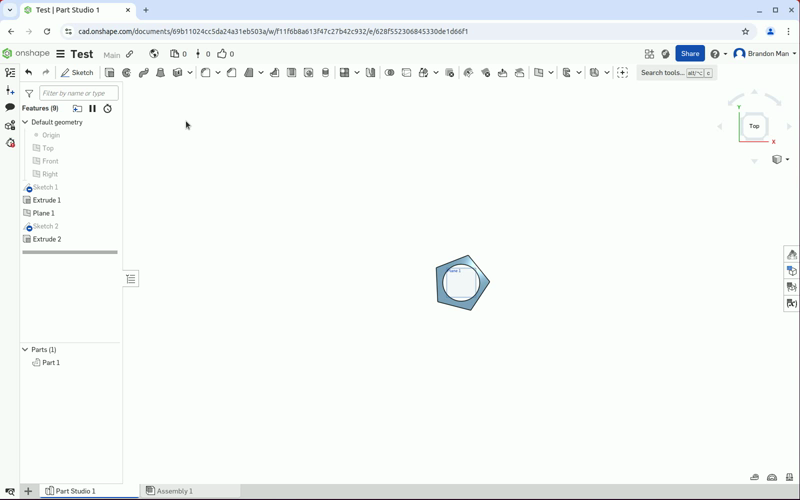
key(shift+h)
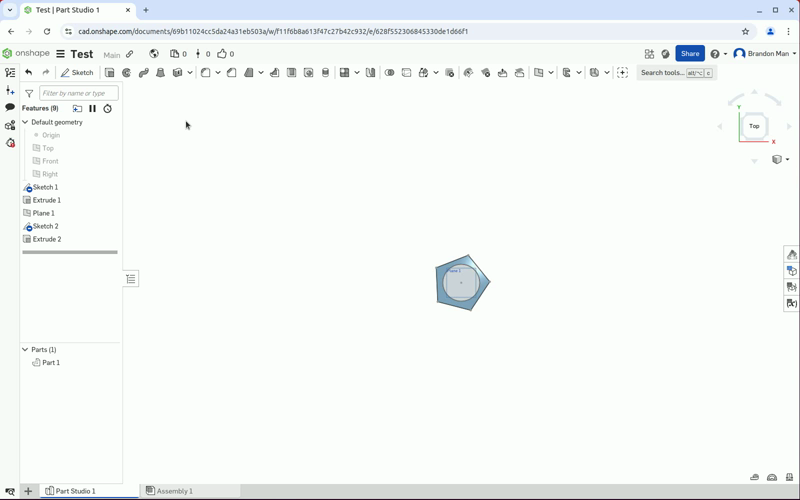
key(shift+h)
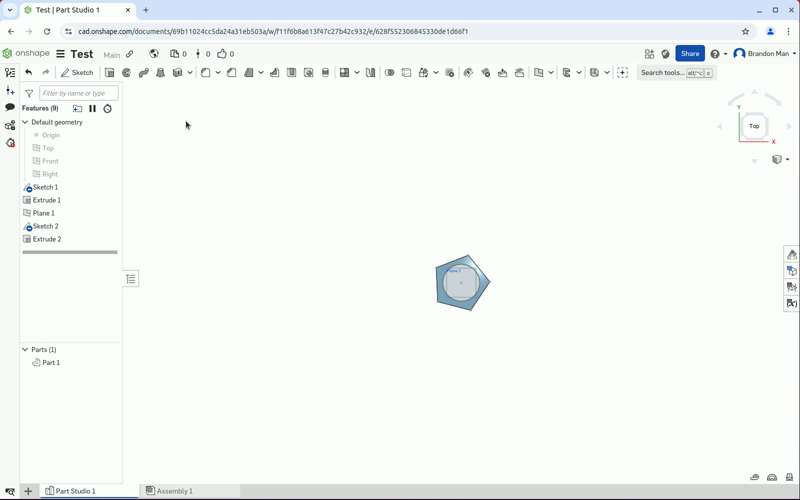
key(shift+7)
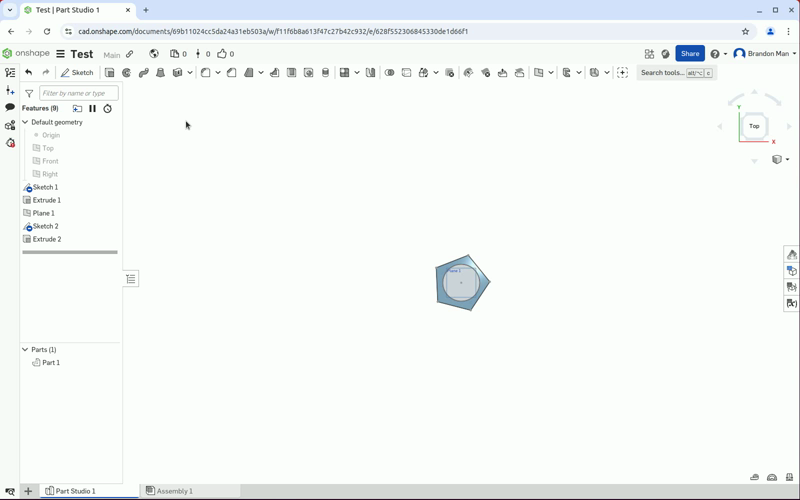
key(up, 3)
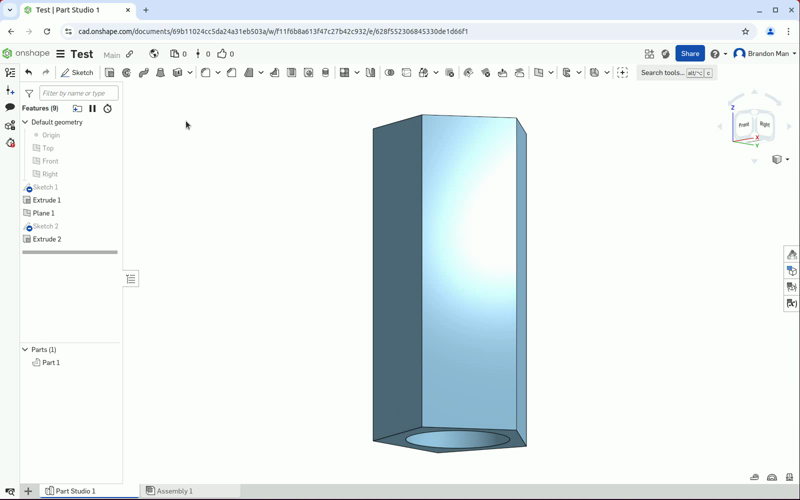
key(left, 3)
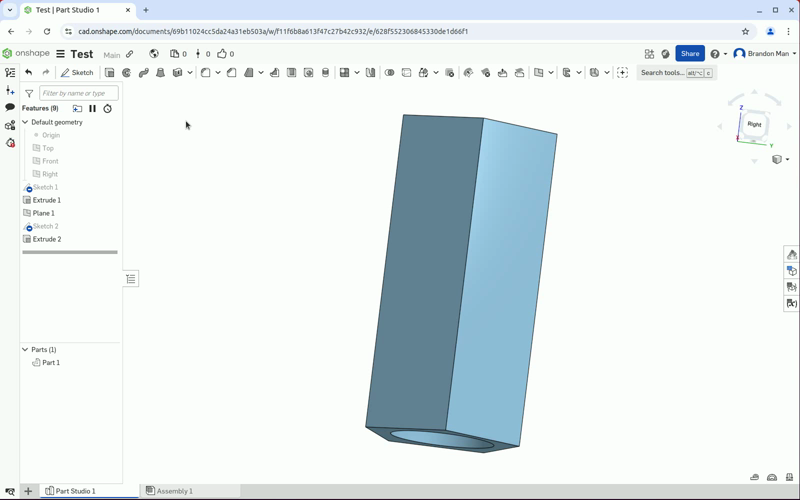
key(right, 3)
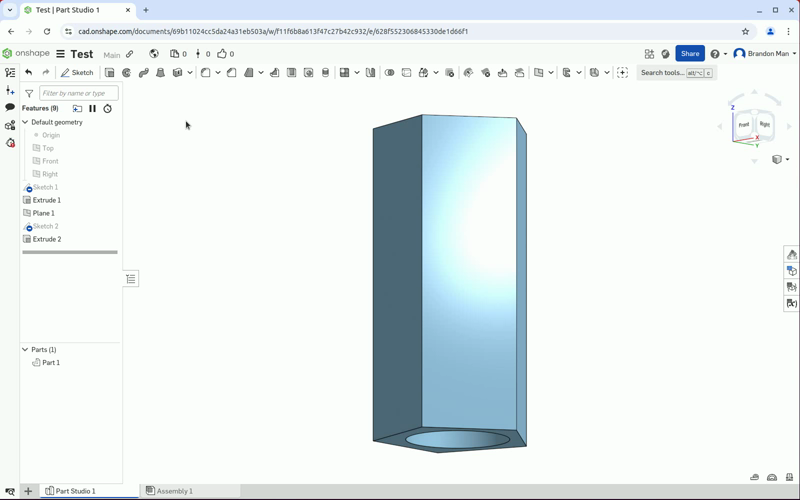
key(down, 3)
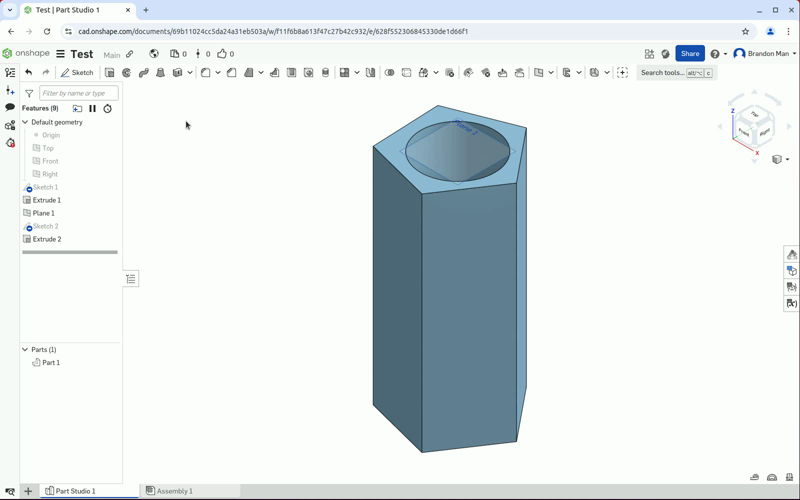
mouse_move(73, 189)
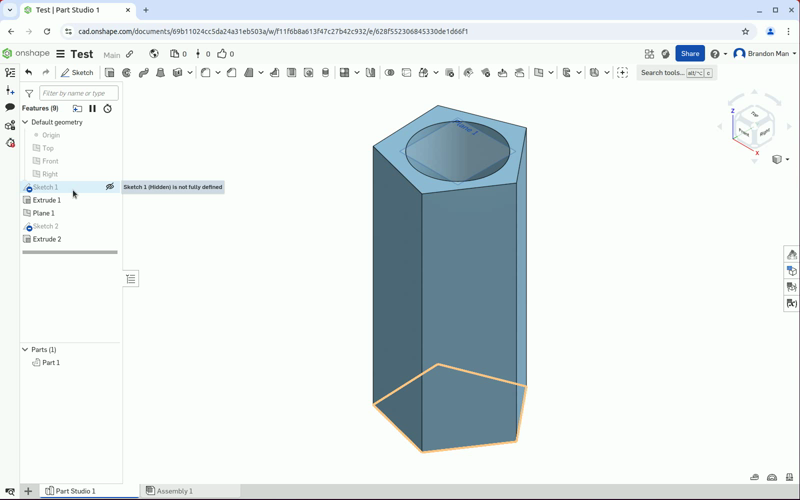
click(73, 189)